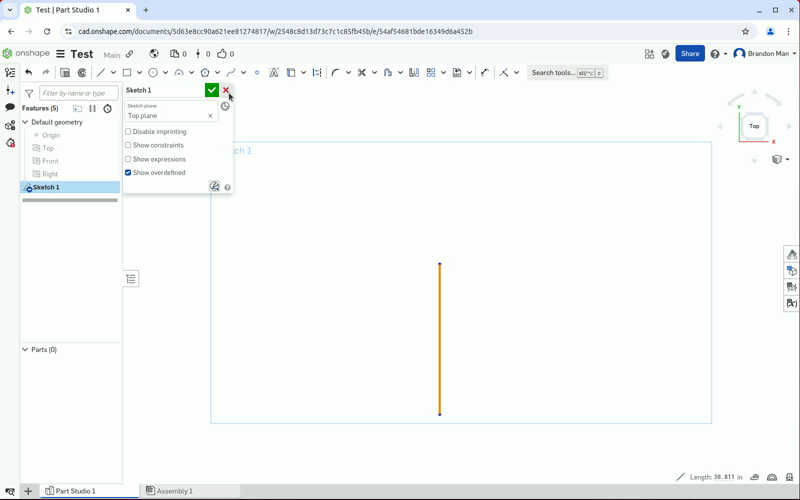
key(shift+h)
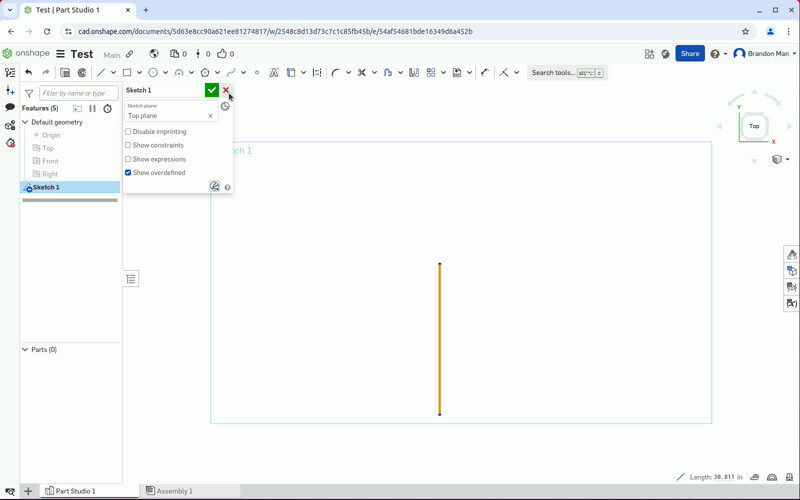
key(shift+s)
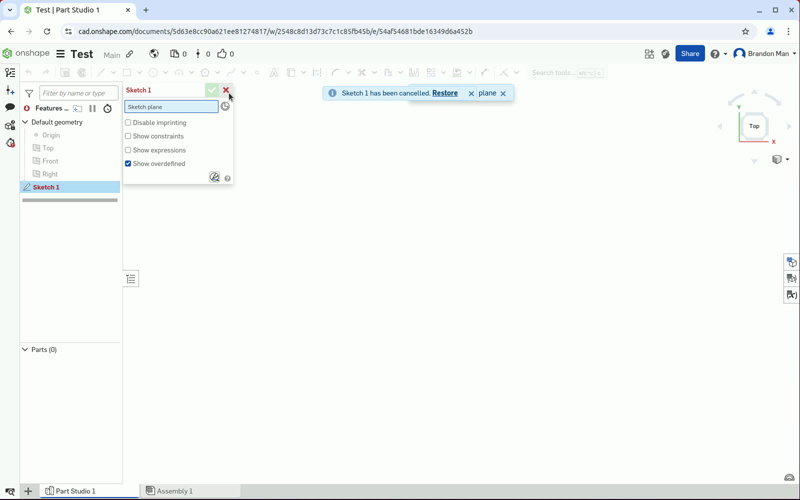
mouse_move(73, 150)
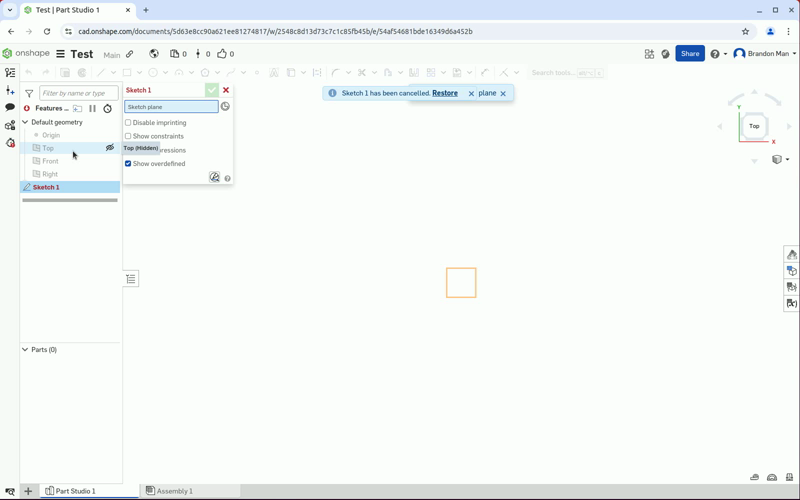
click(73, 150)
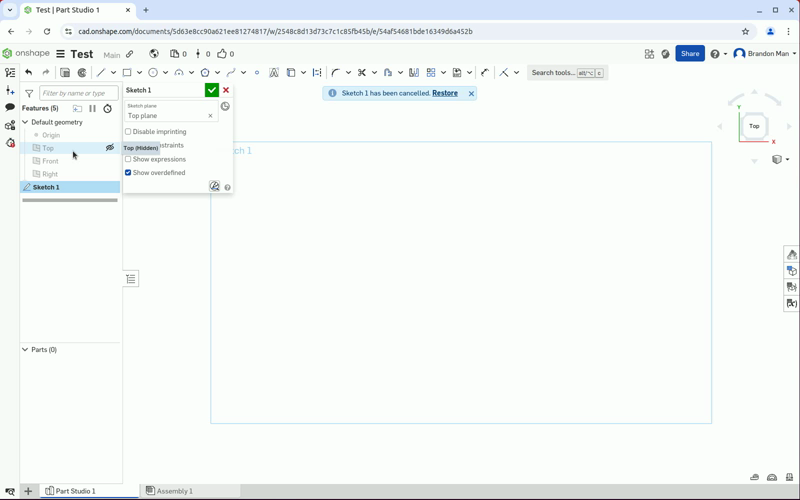
mouse_move(73, 352)
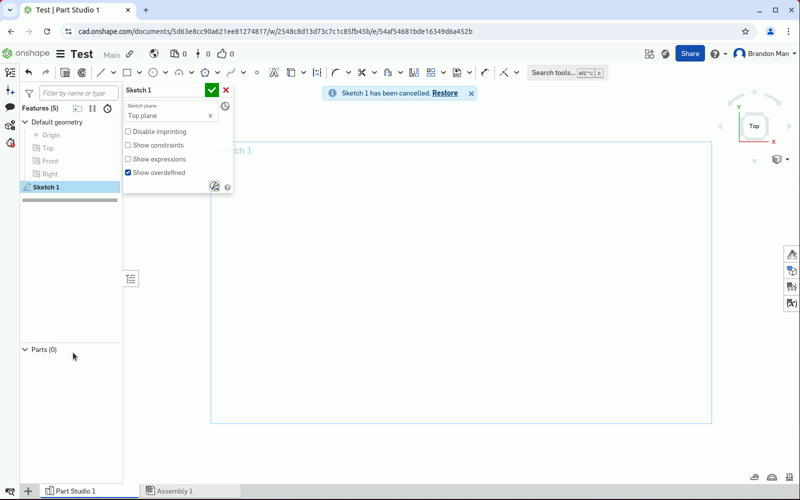
key(y)
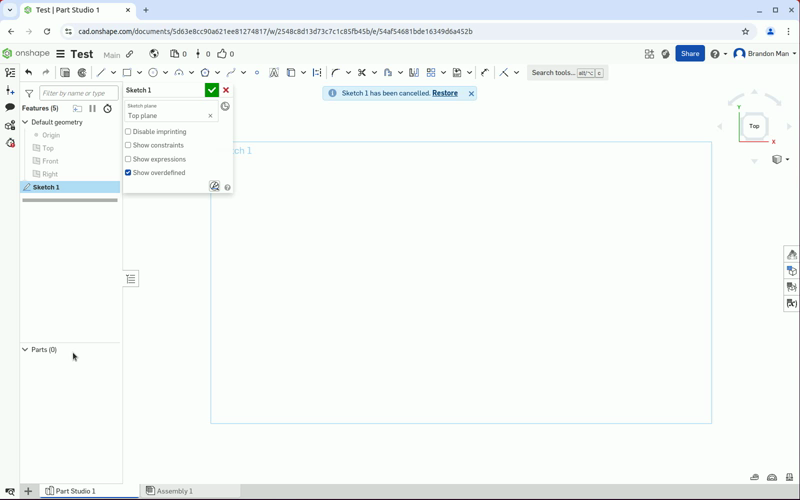
key(l)
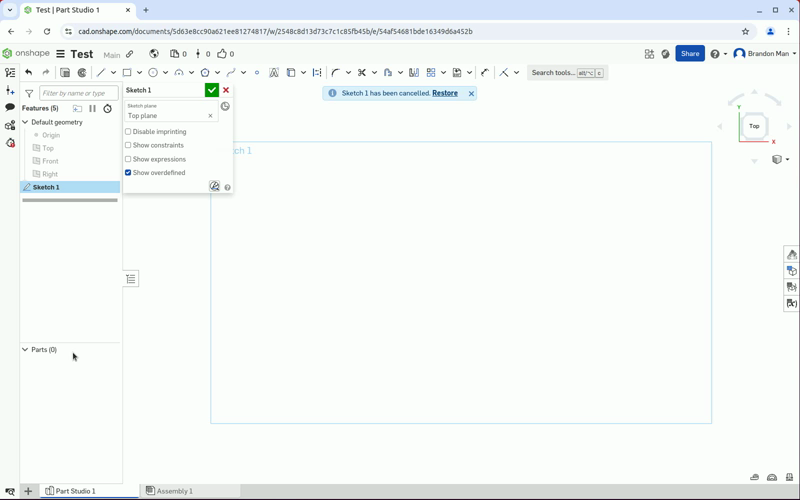
key_down(shift)
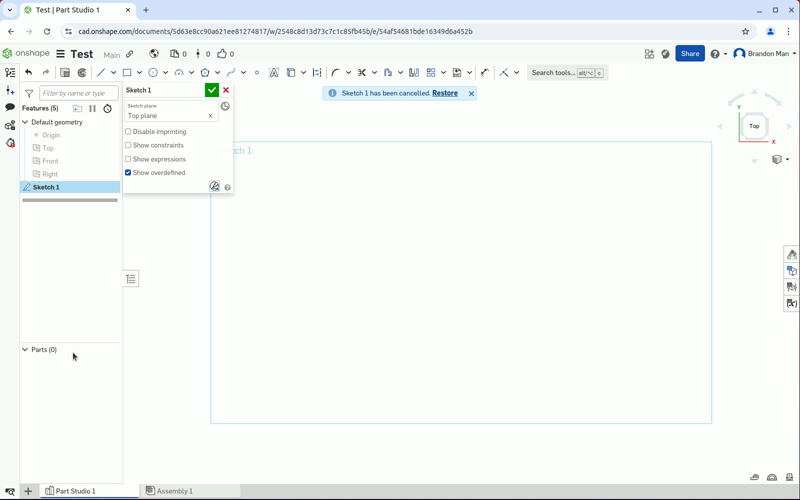
mouse_move(403, 395)
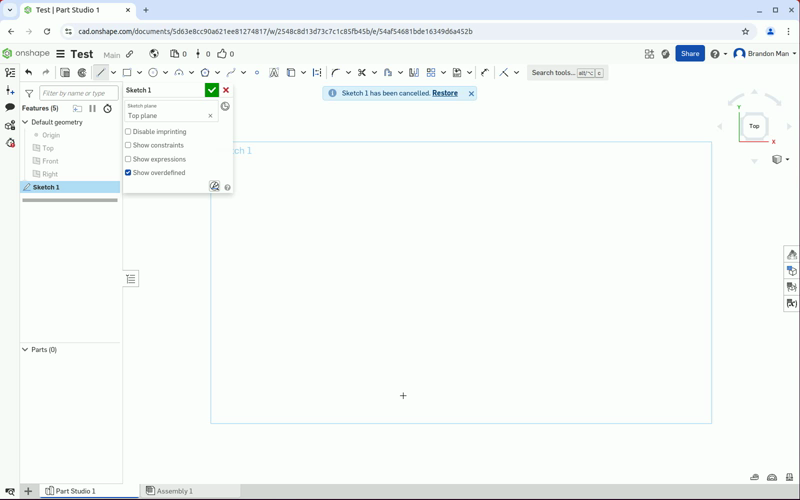
click(403, 395)
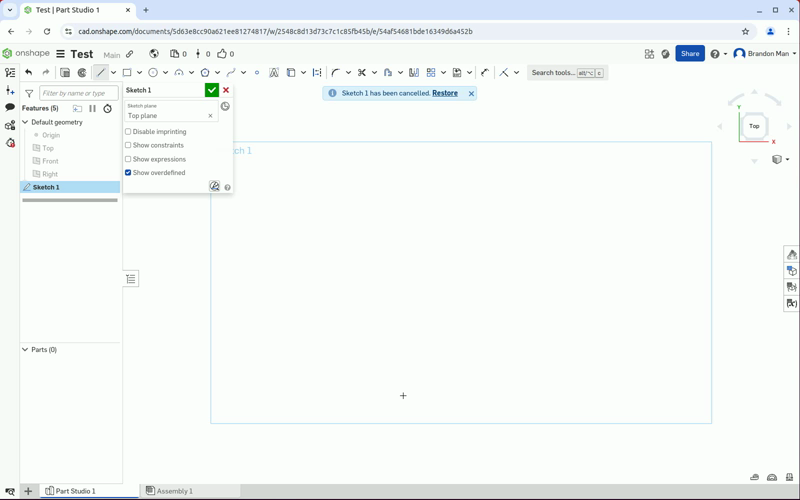
key_up(shift)
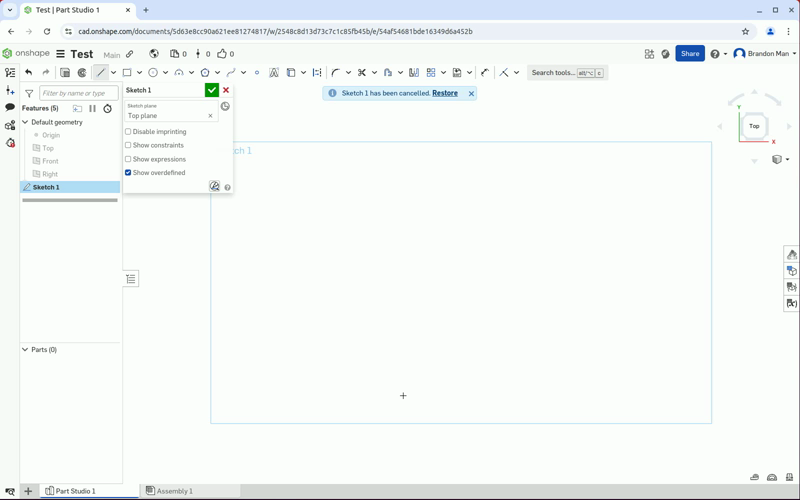
key_down(shift)
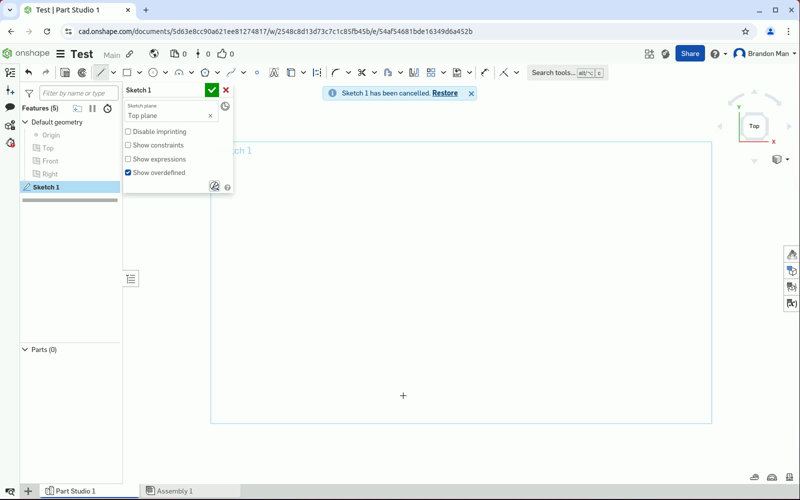
mouse_move(517, 395)
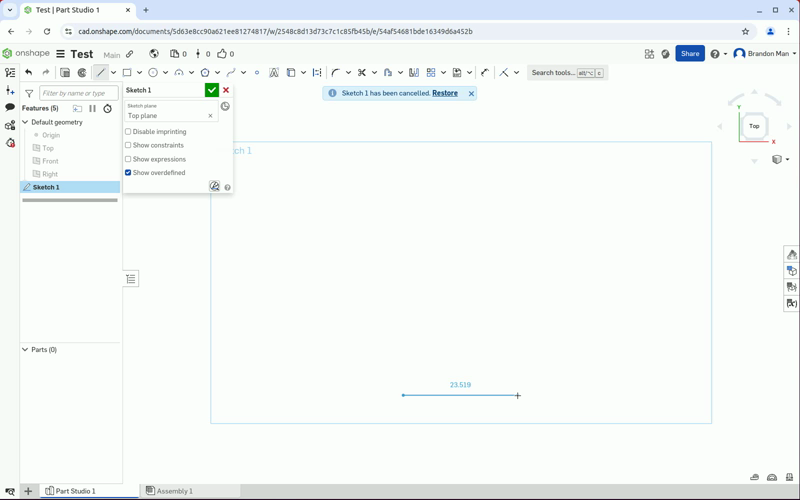
click(517, 395)
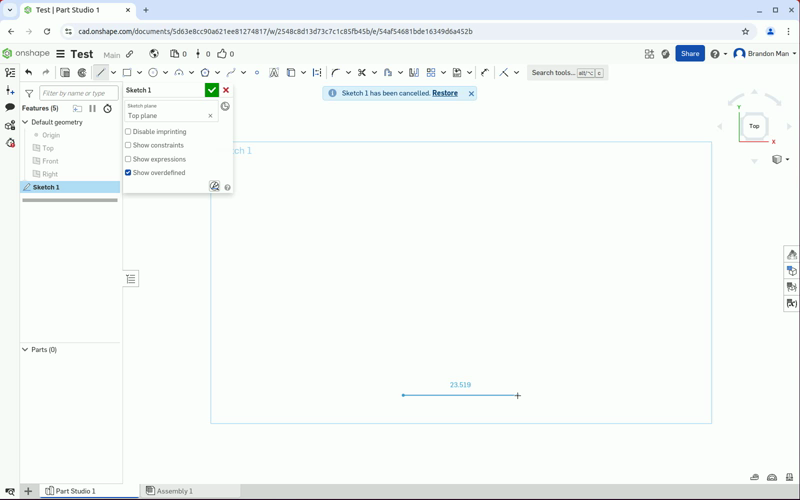
key_up(shift)
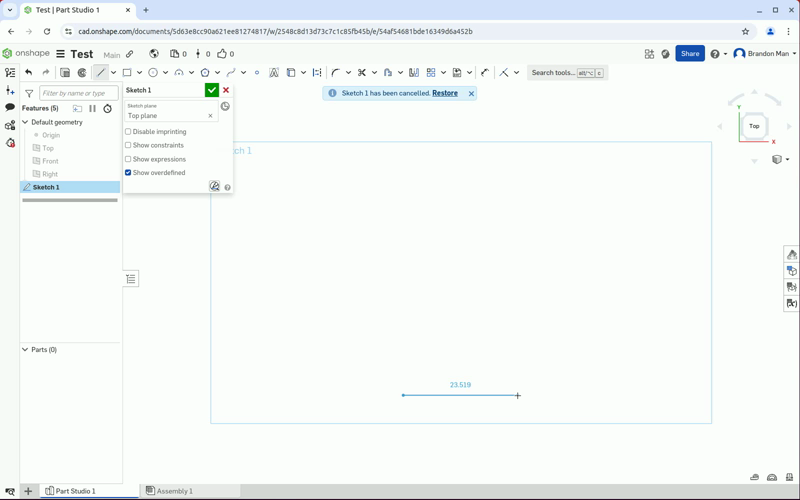
key_down(shift)
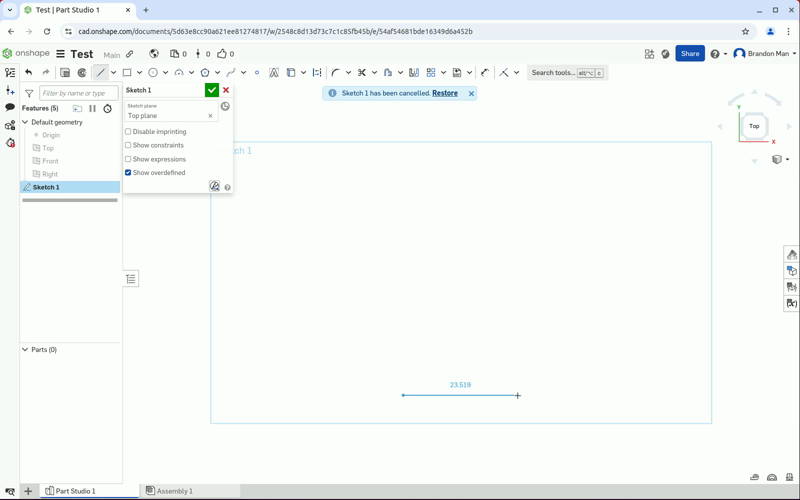
mouse_move(517, 285)
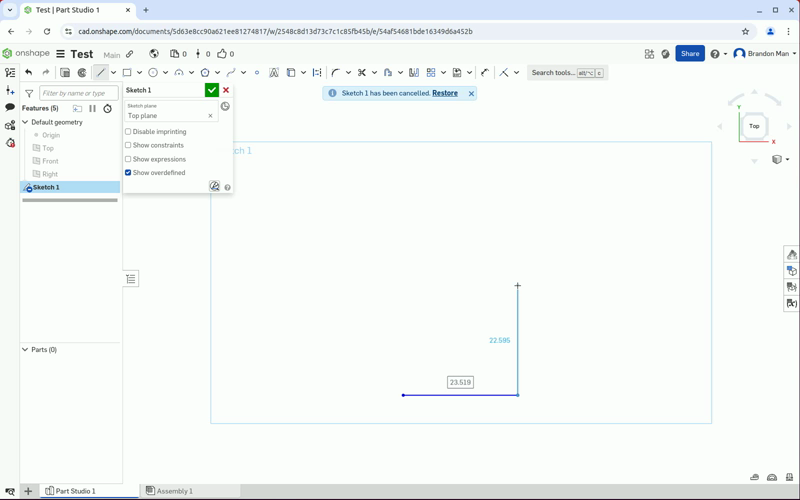
click(517, 285)
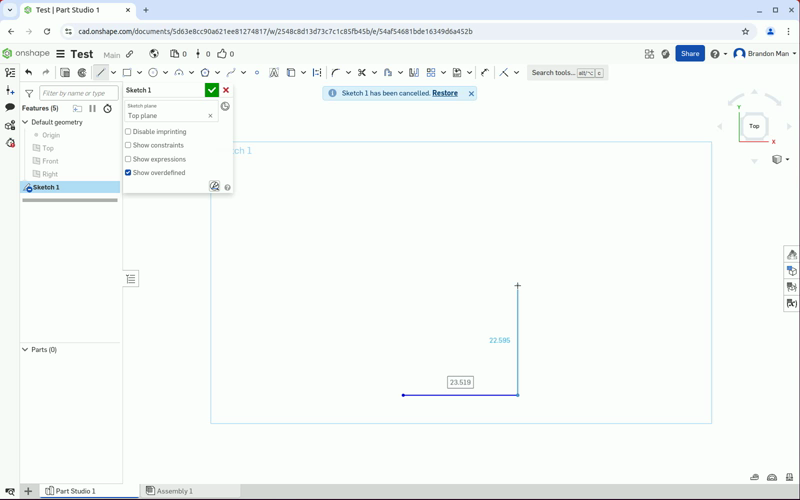
key_up(shift)
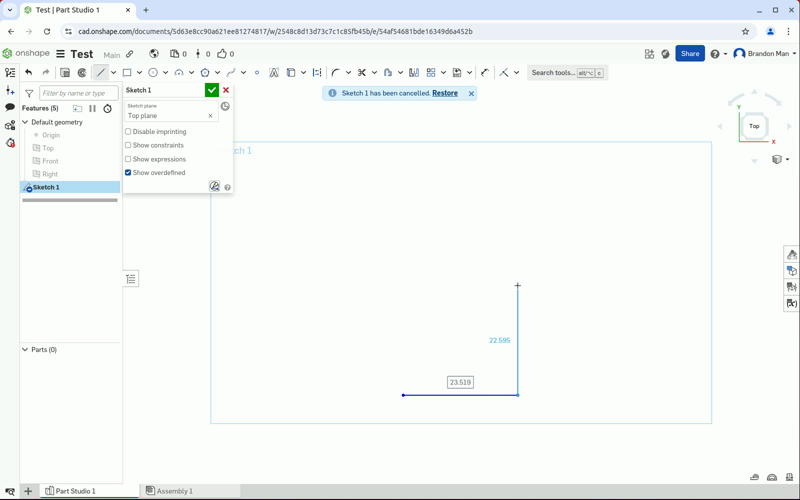
key_down(shift)
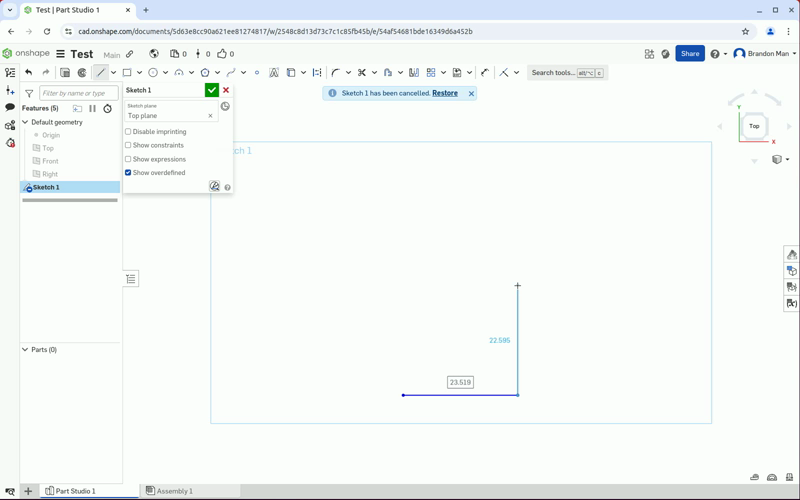
mouse_move(547, 285)
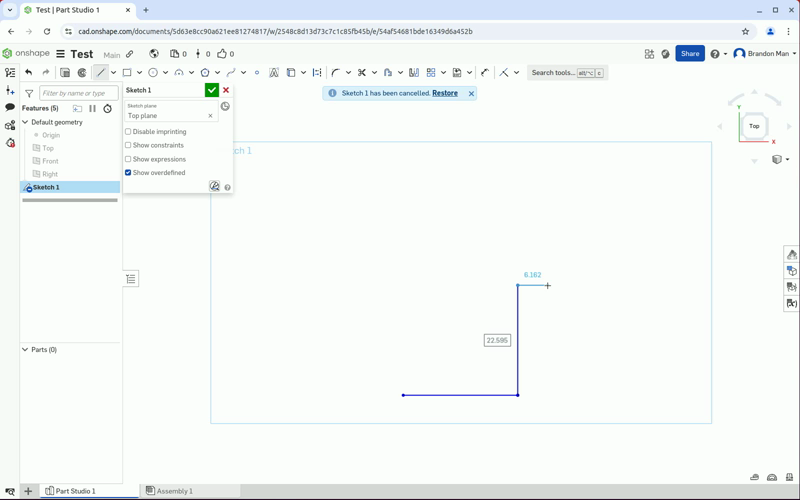
mouse_move(517, 283)
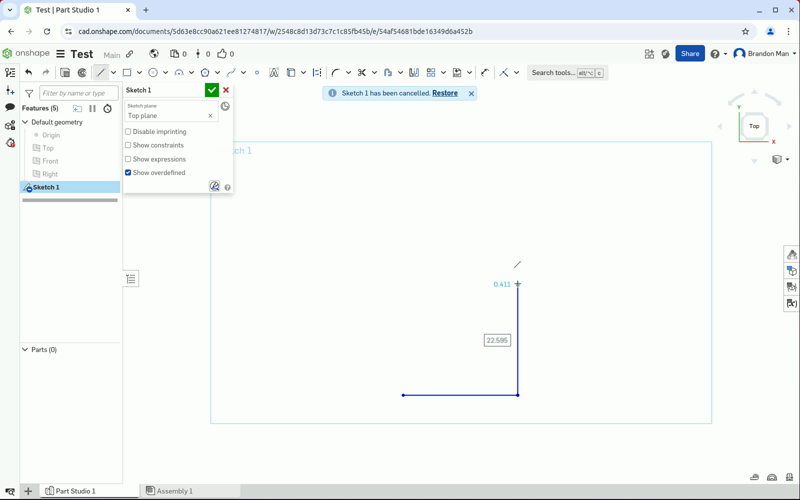
scroll(6)
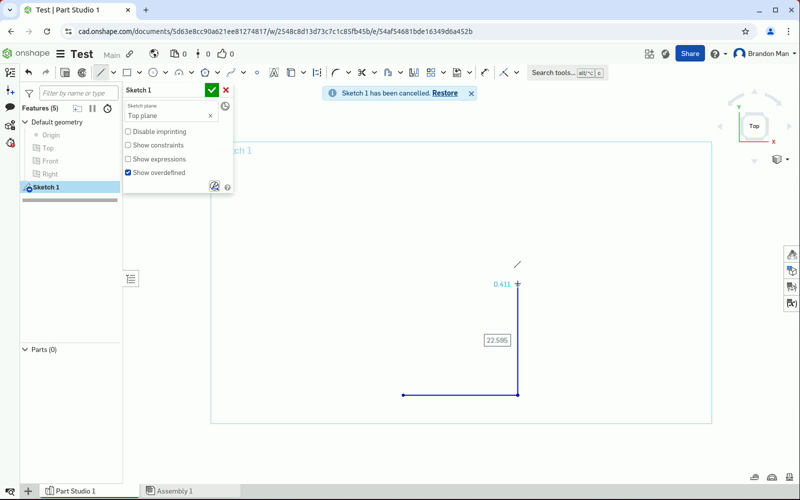
scroll(6)
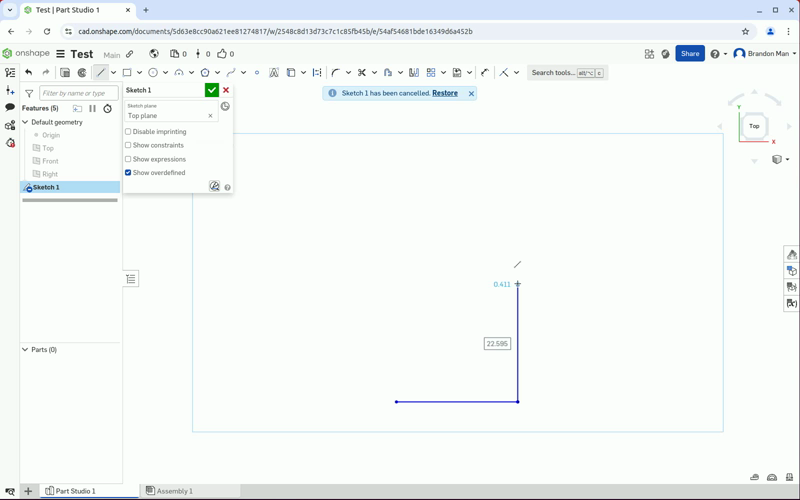
scroll(6)
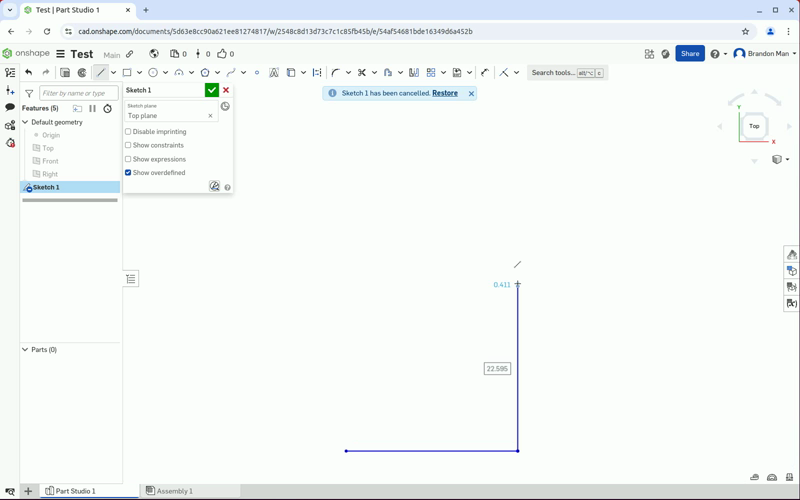
scroll(6)
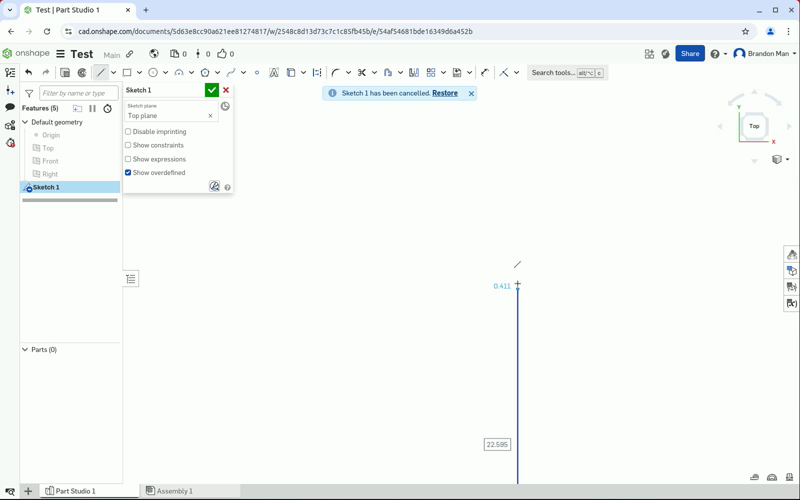
scroll(6)
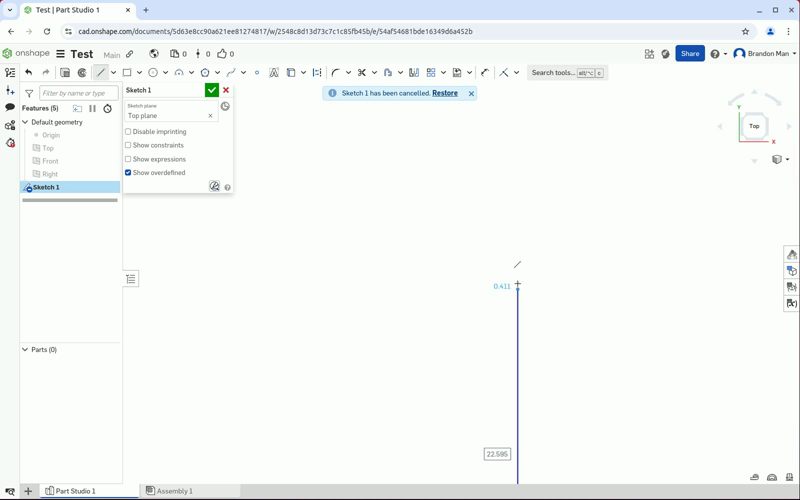
scroll(6)
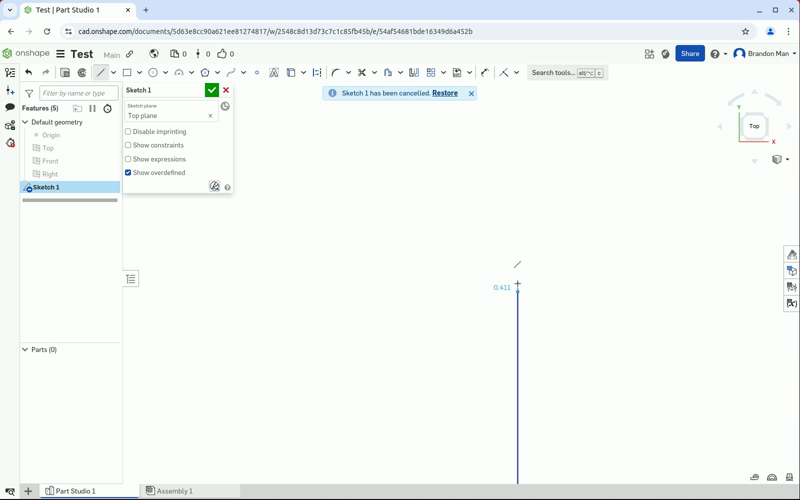
scroll(6)
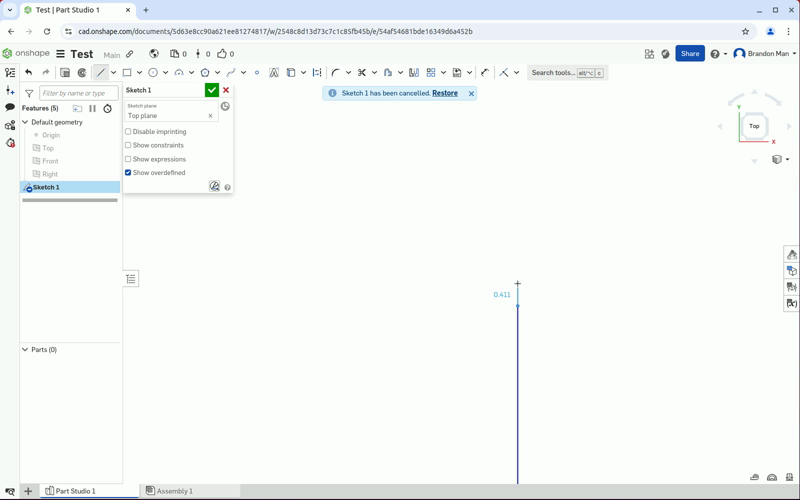
click(517, 283)
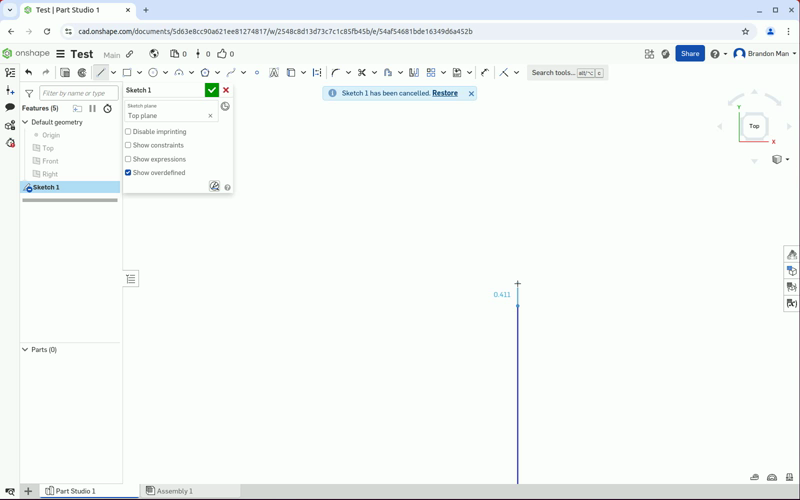
scroll(-6)
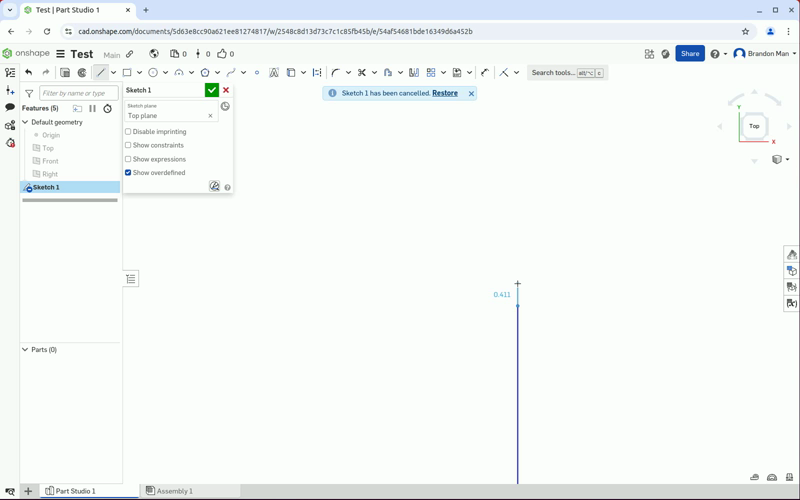
scroll(-6)
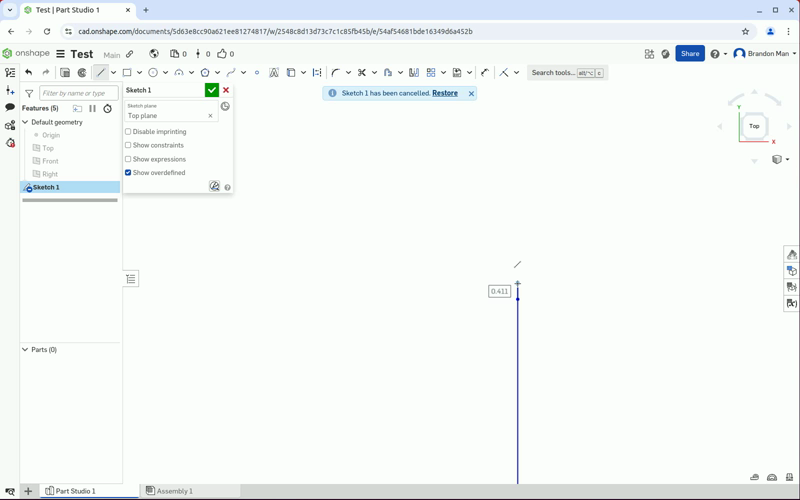
scroll(-6)
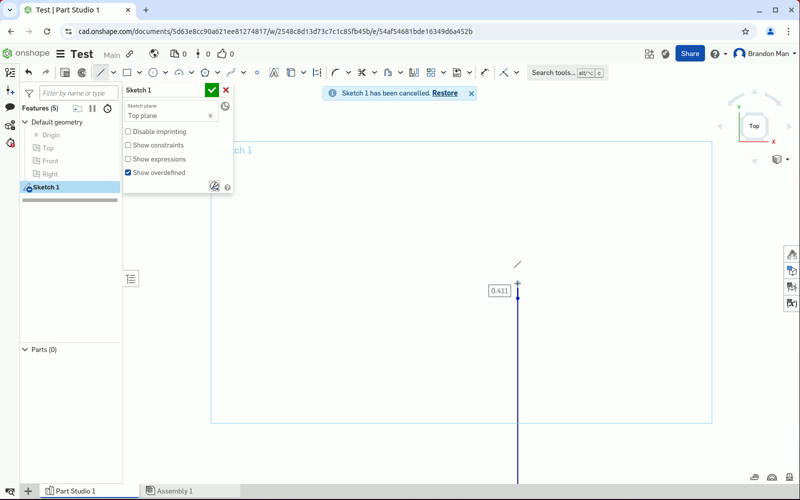
scroll(-6)
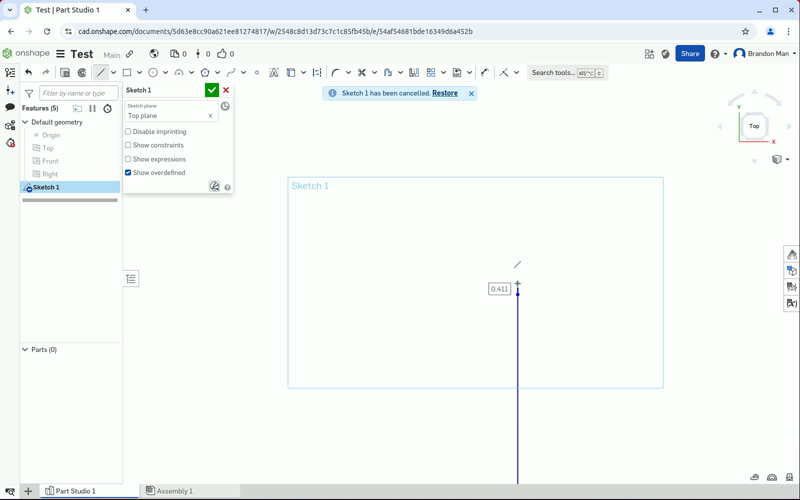
scroll(-6)
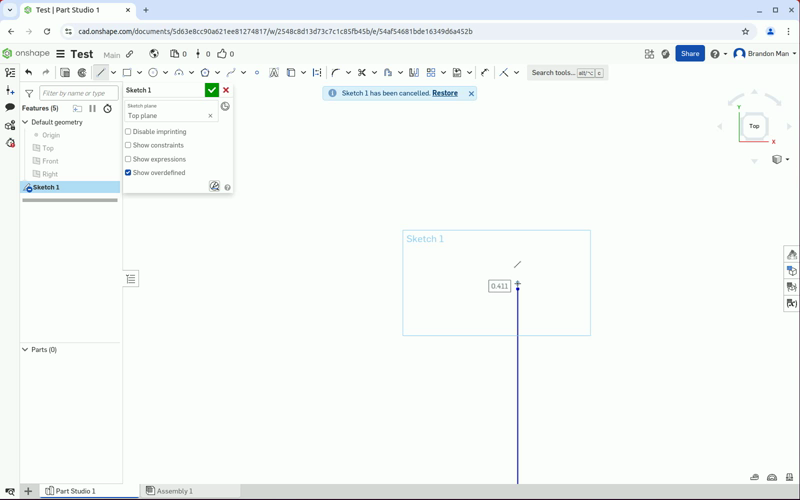
scroll(-6)
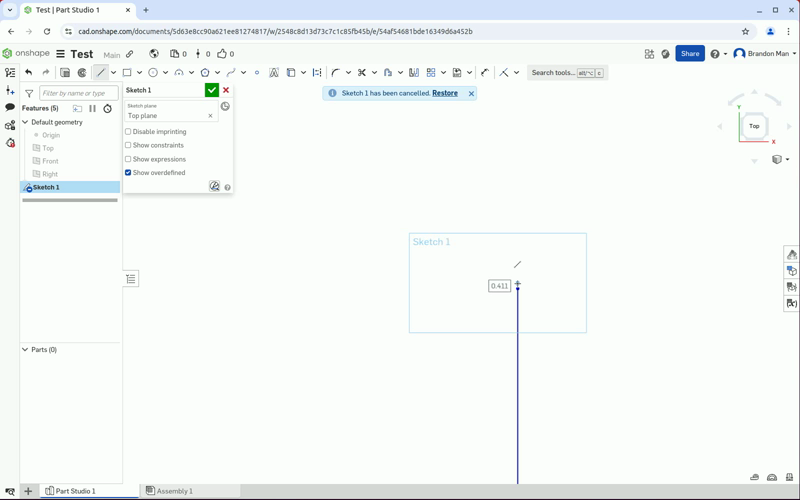
scroll(-6)
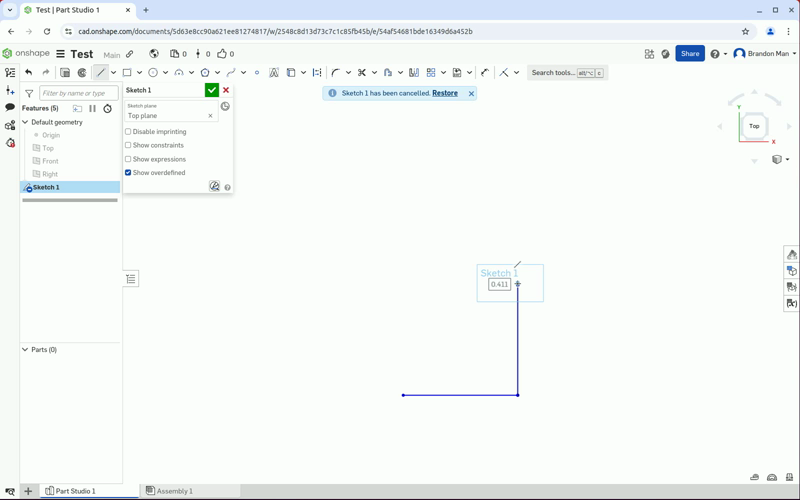
key_up(shift)
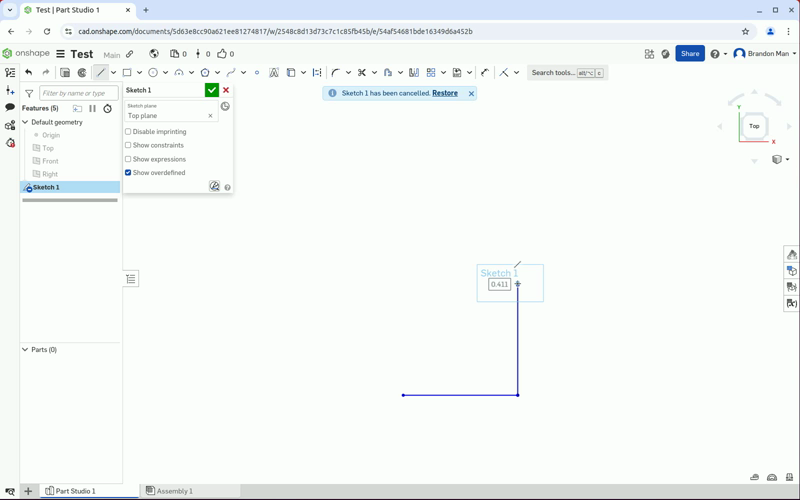
key(esc)
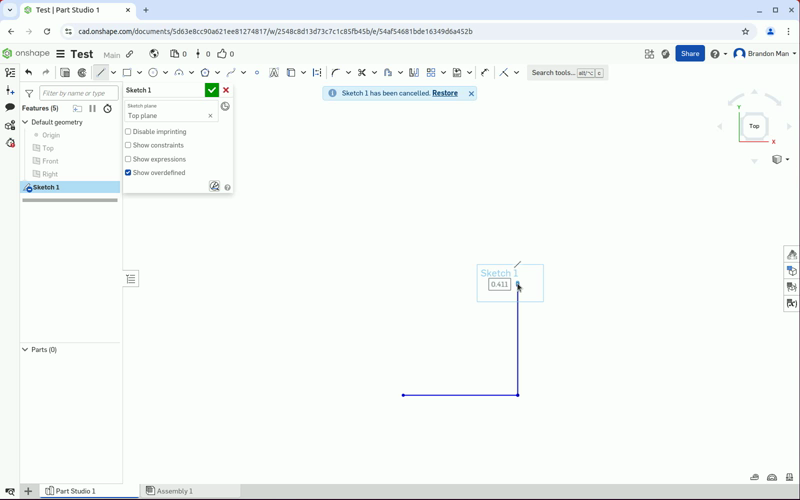
key(a)
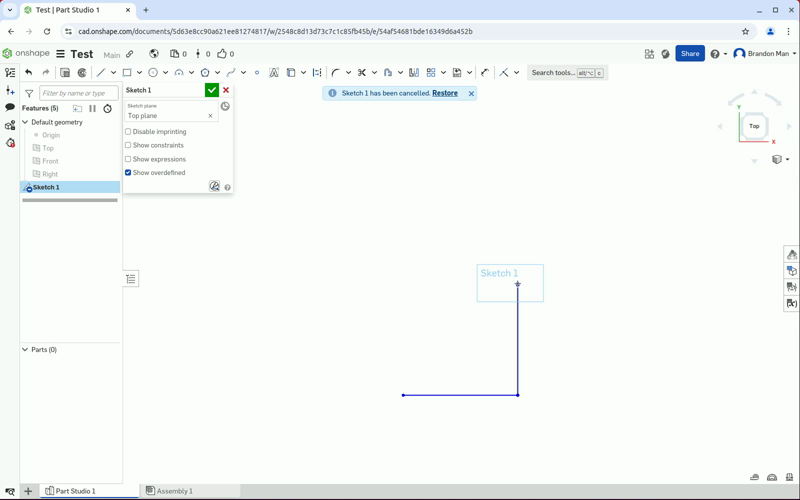
mouse_move(517, 283)
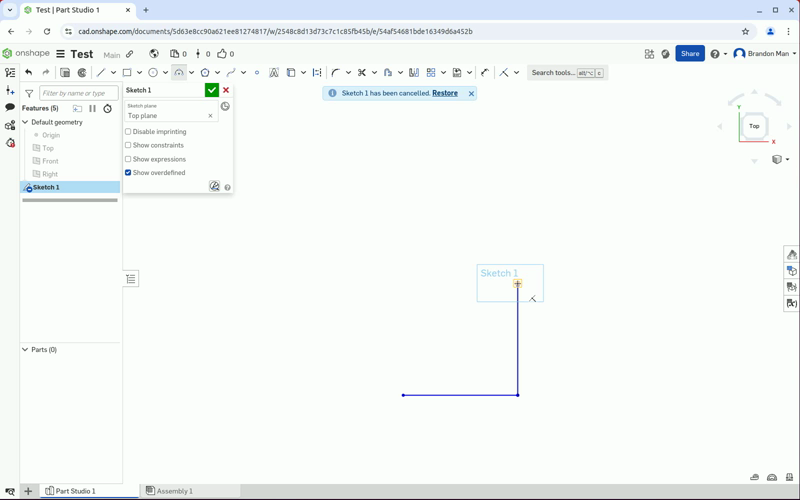
scroll(6)
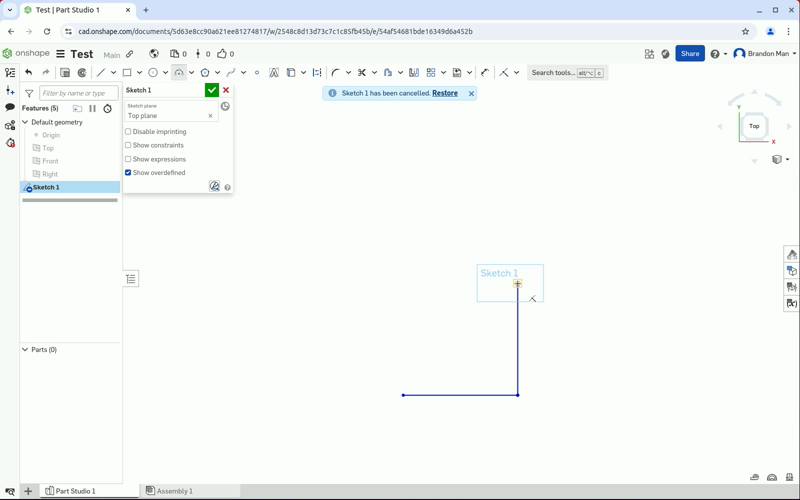
scroll(6)
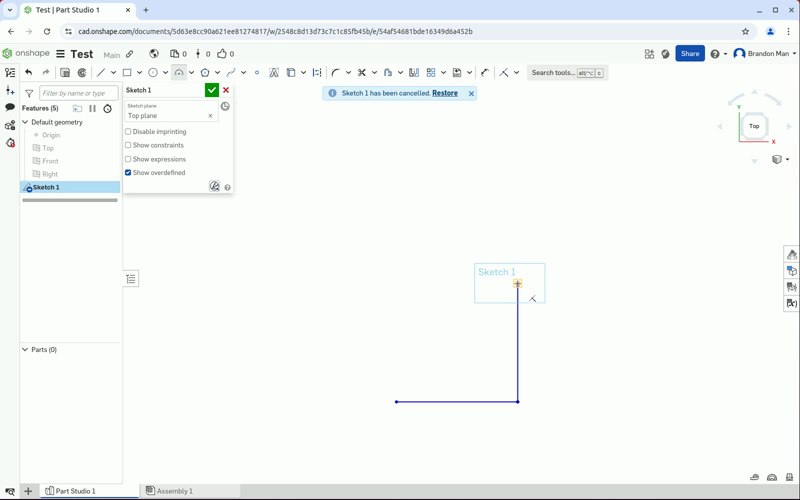
scroll(6)
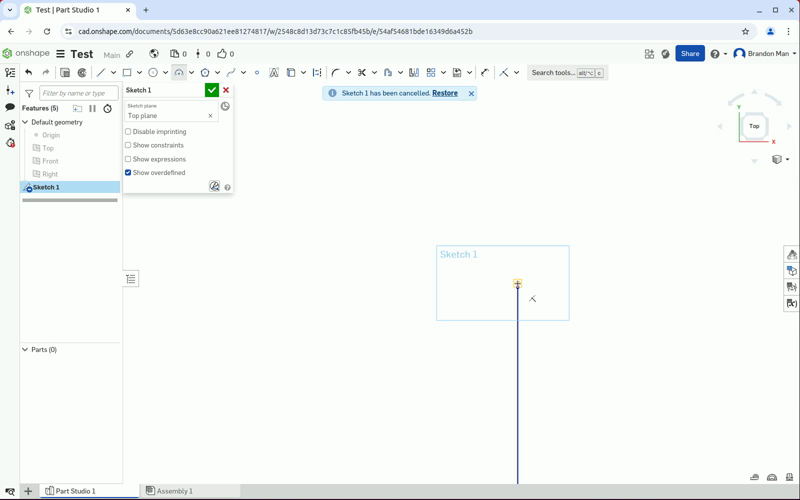
scroll(6)
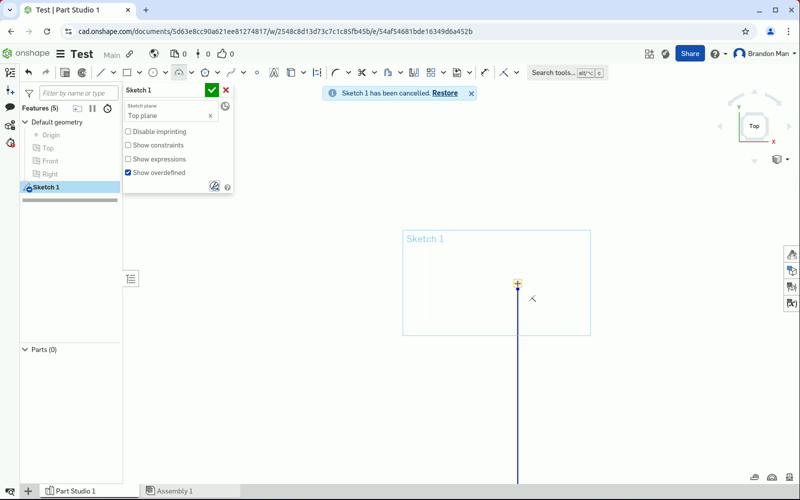
scroll(6)
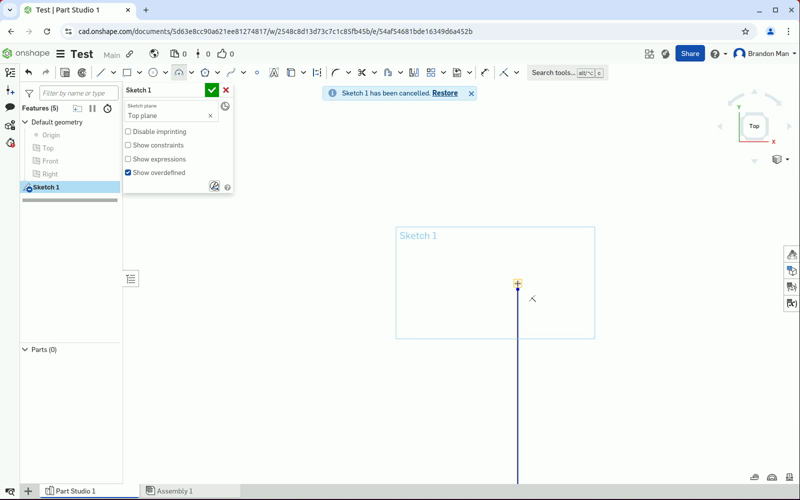
scroll(6)
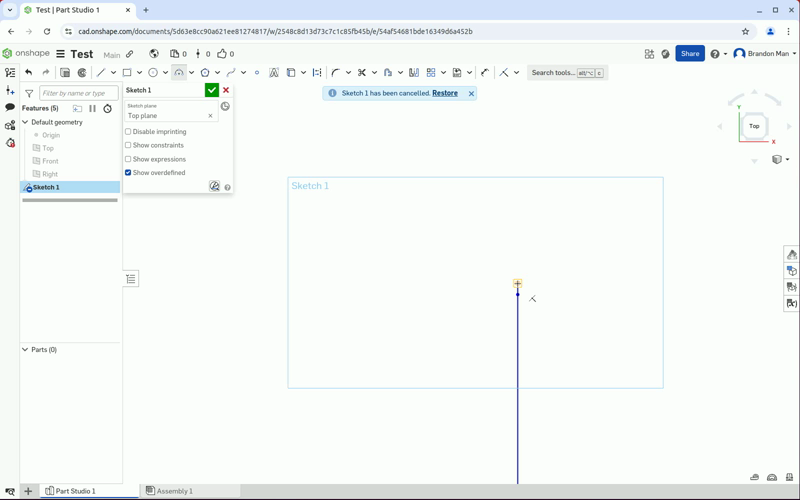
scroll(6)
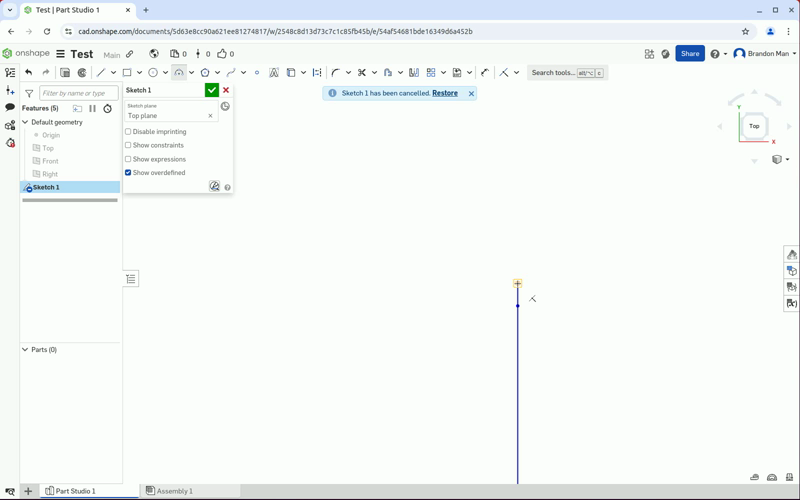
click(517, 283)
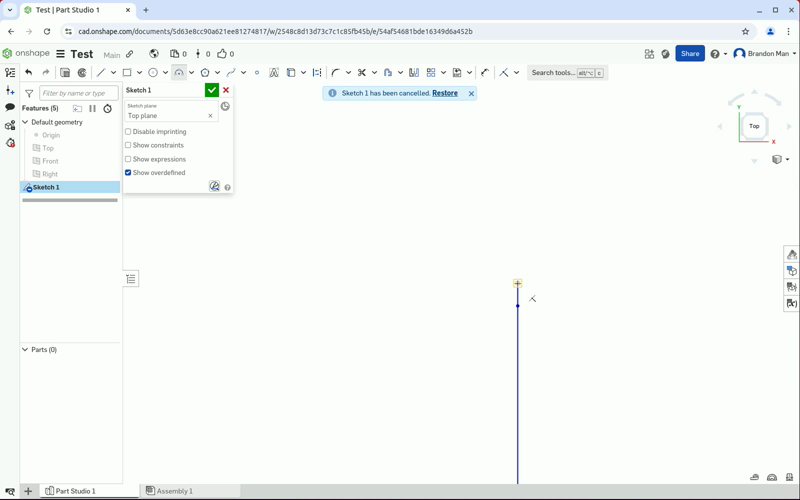
scroll(-6)
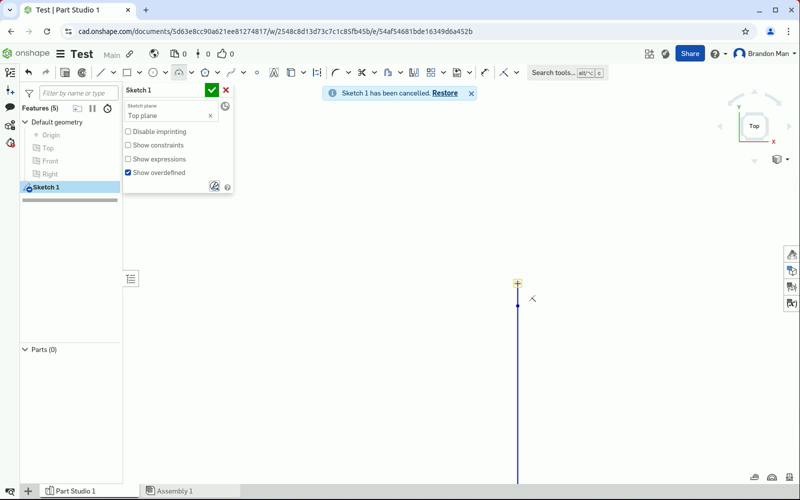
scroll(-6)
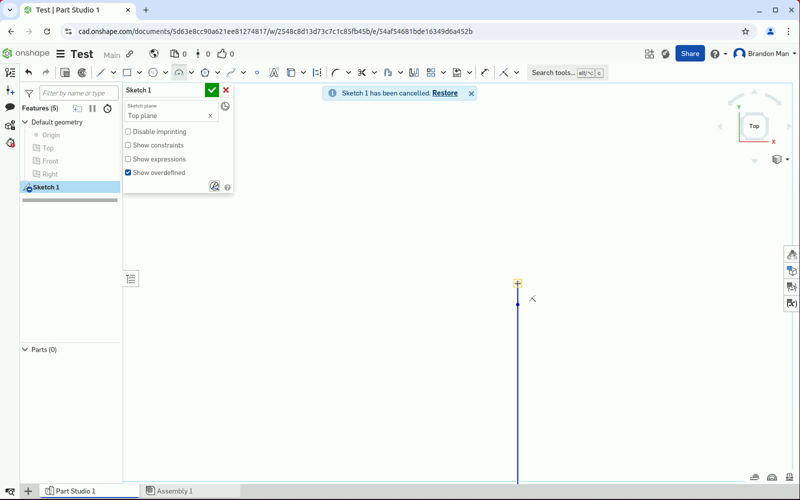
scroll(-6)
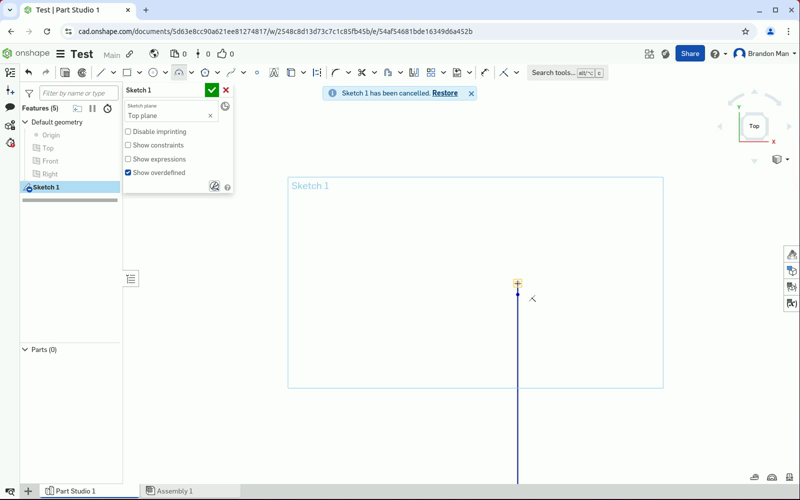
scroll(-6)
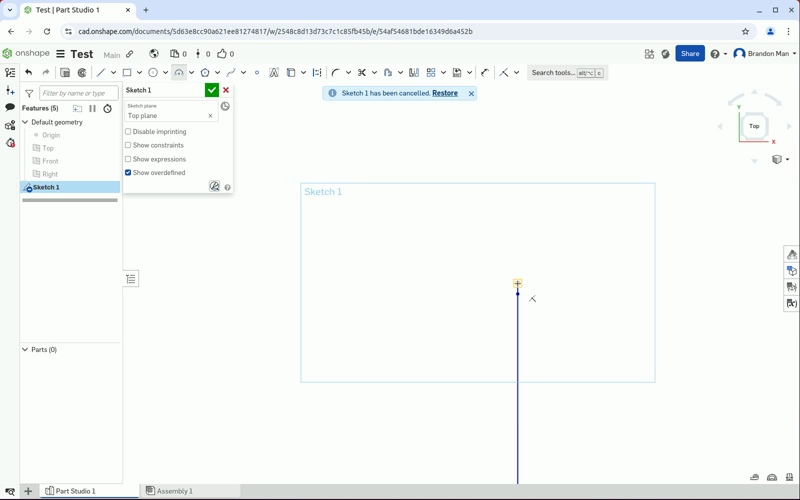
scroll(-6)
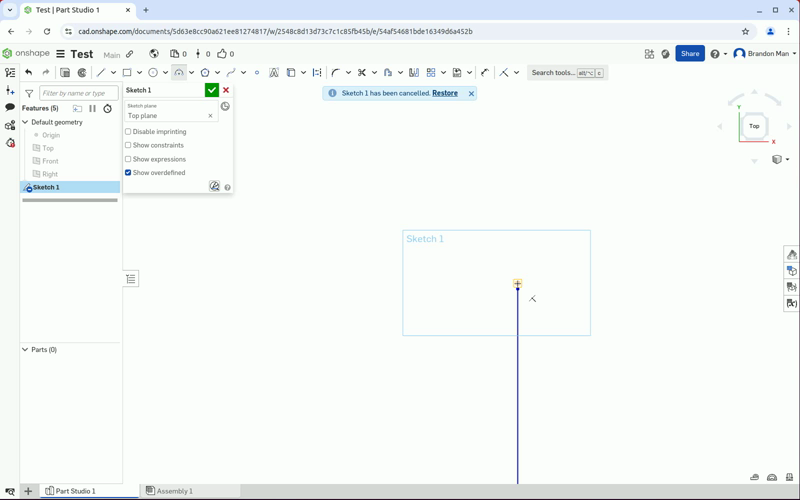
scroll(-6)
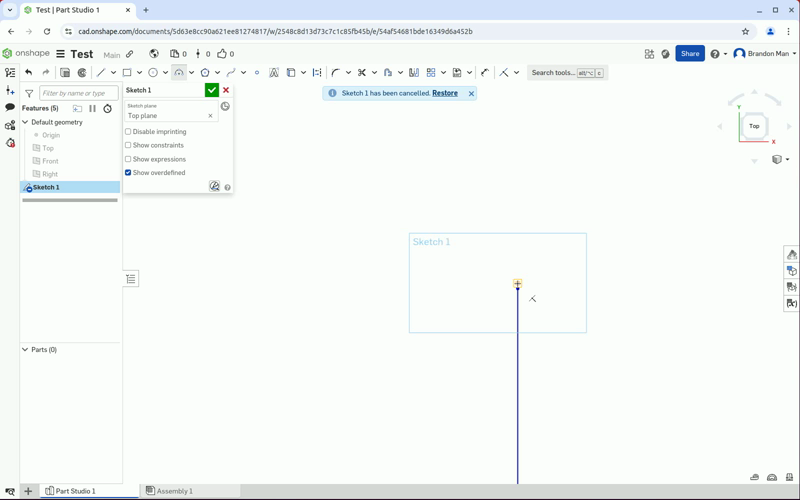
scroll(-6)
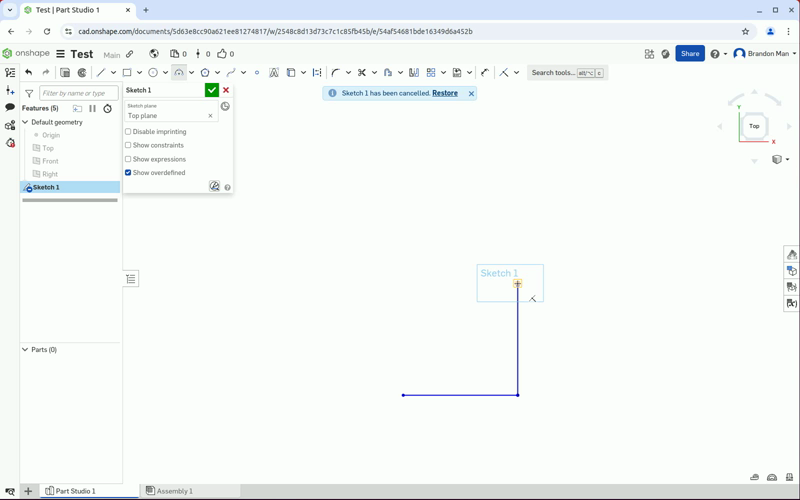
key_down(shift)
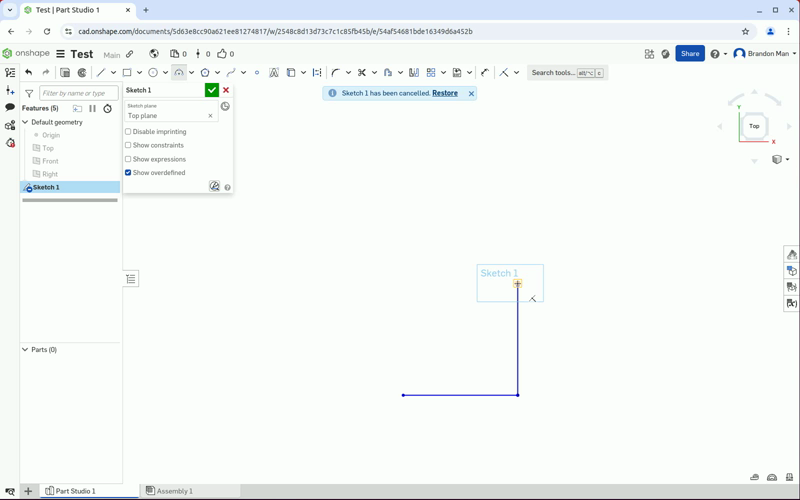
mouse_move(403, 283)
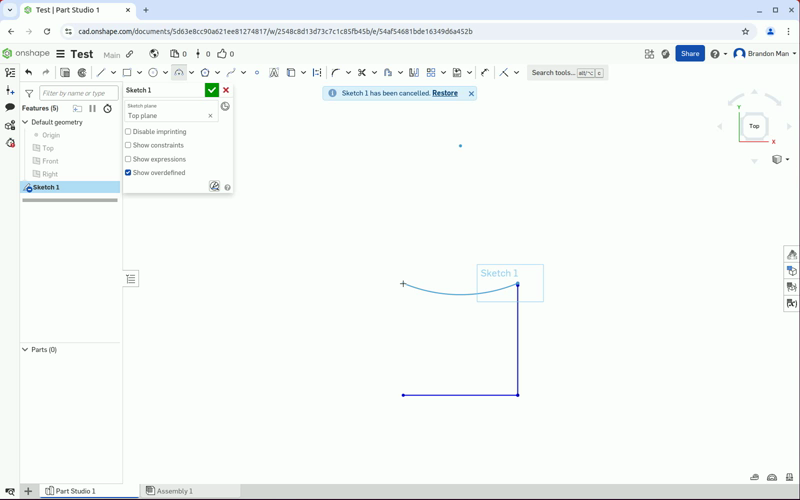
click(403, 283)
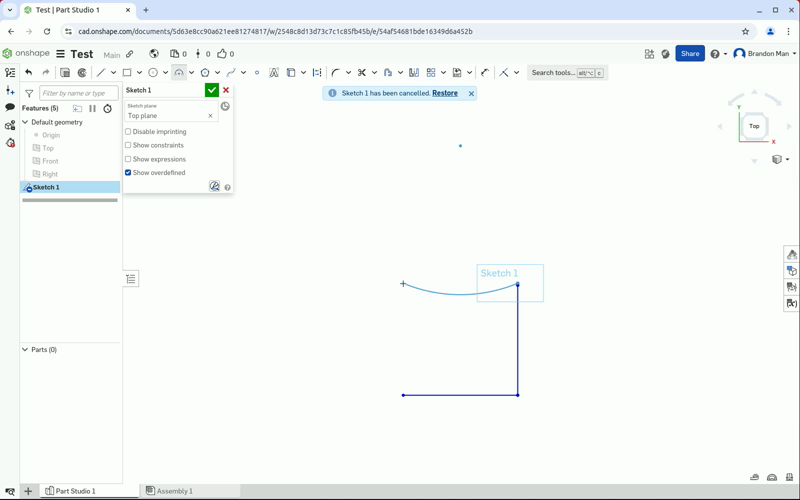
mouse_move(460, 226)
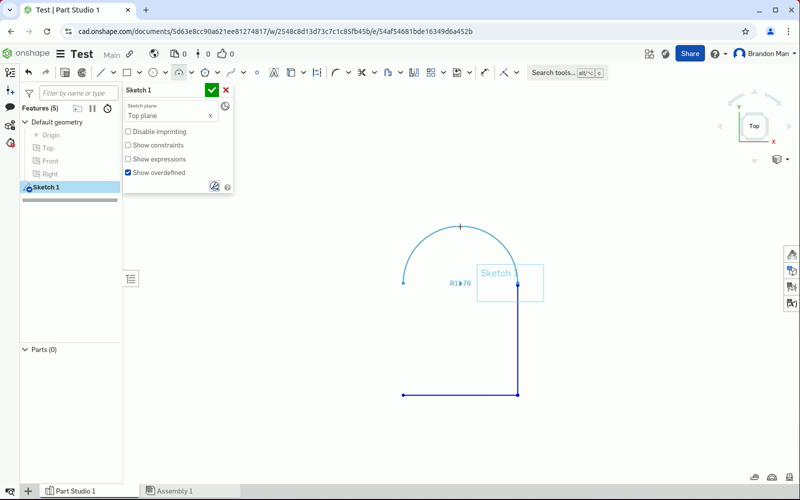
click(460, 226)
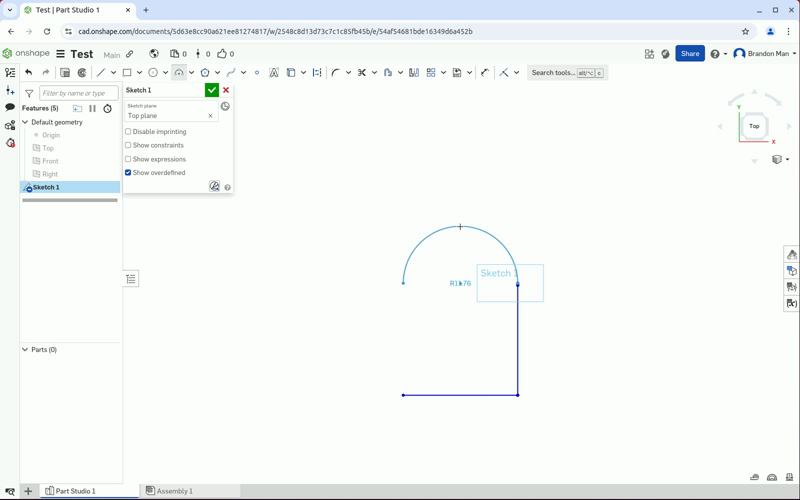
key_up(shift)
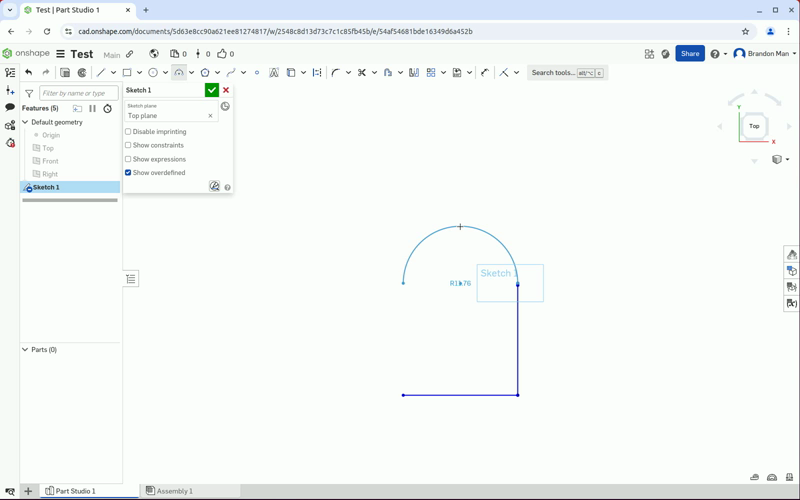
key(esc)
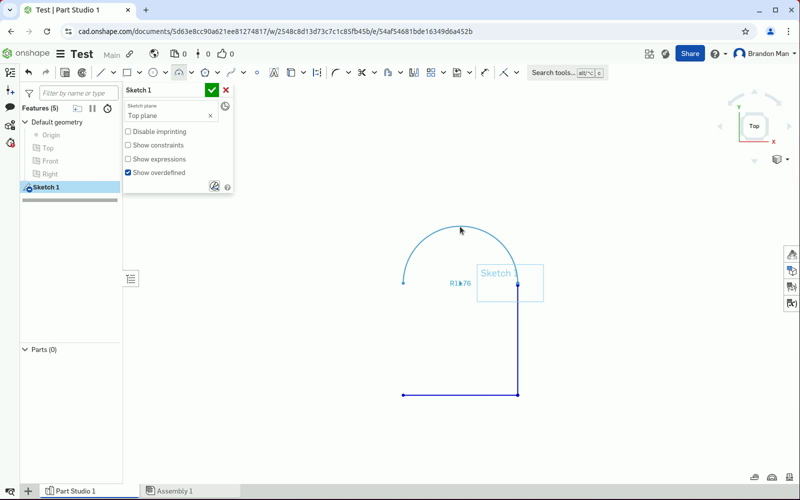
key(l)
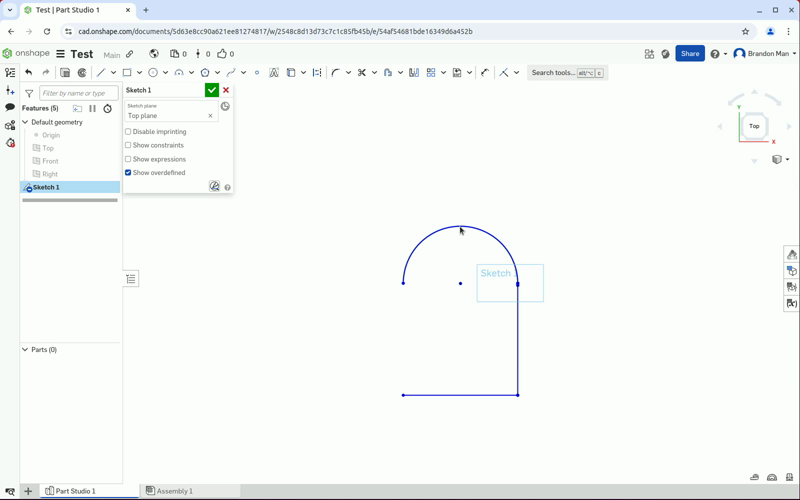
mouse_move(403, 283)
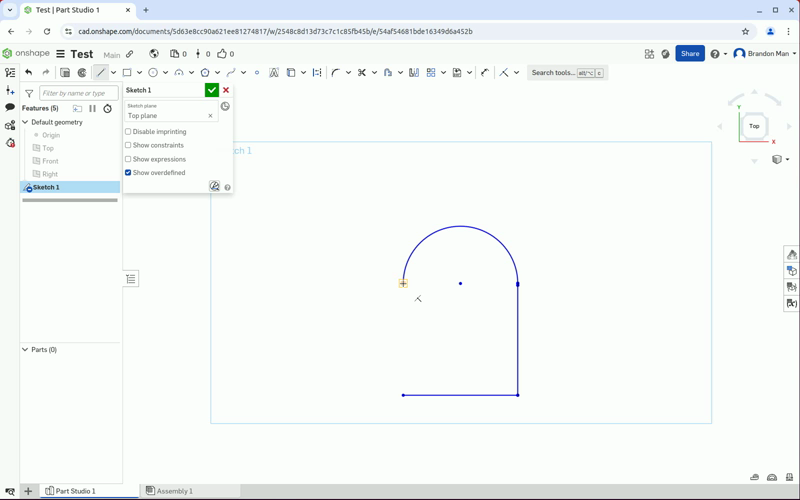
click(403, 283)
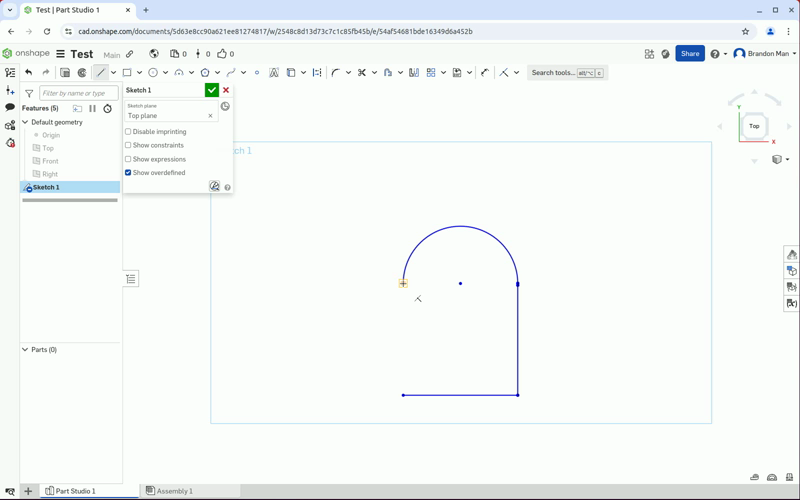
key_down(shift)
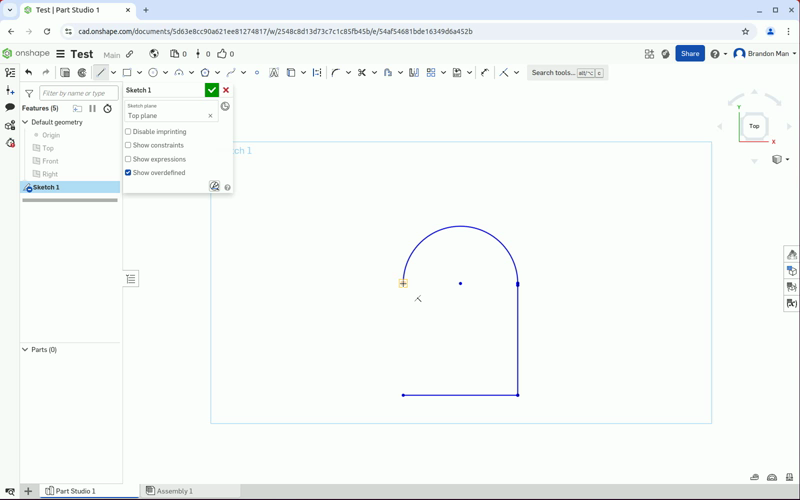
mouse_move(403, 395)
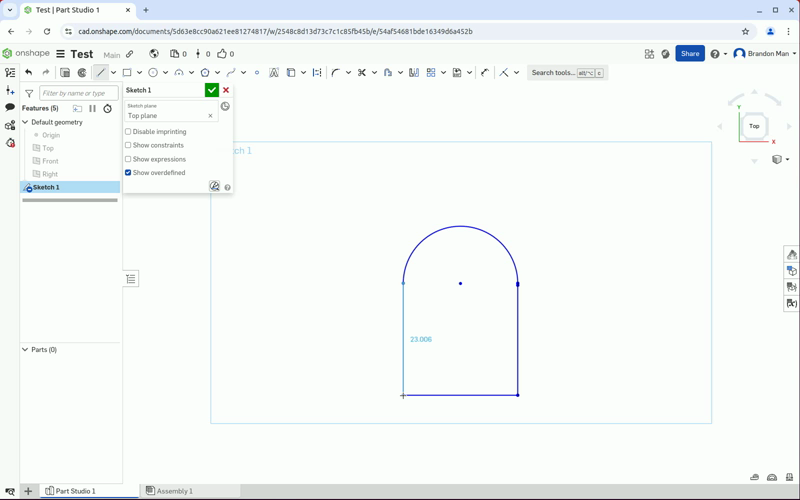
key_up(shift)
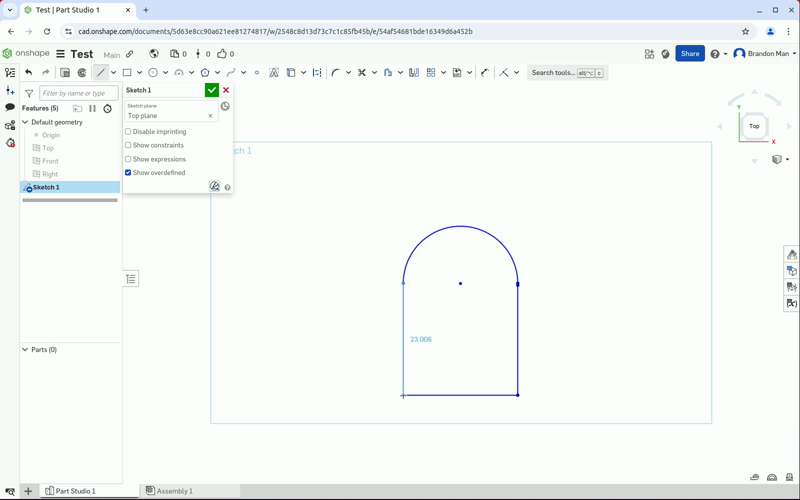
click(403, 395)
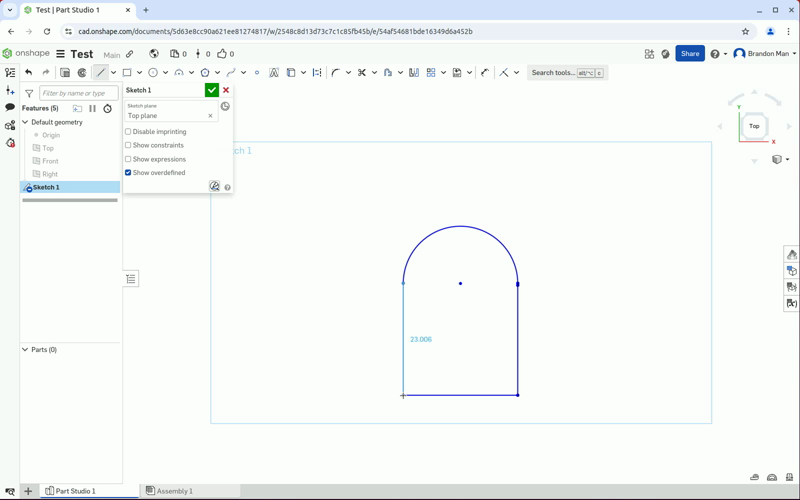
key(esc)
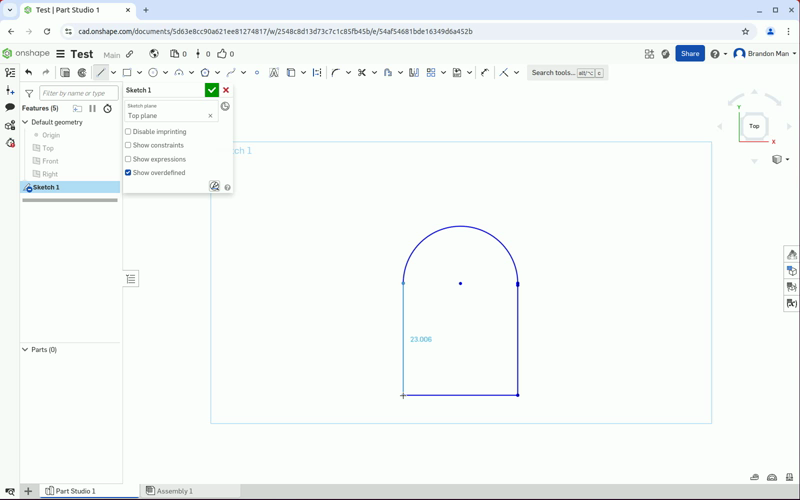
key(c)
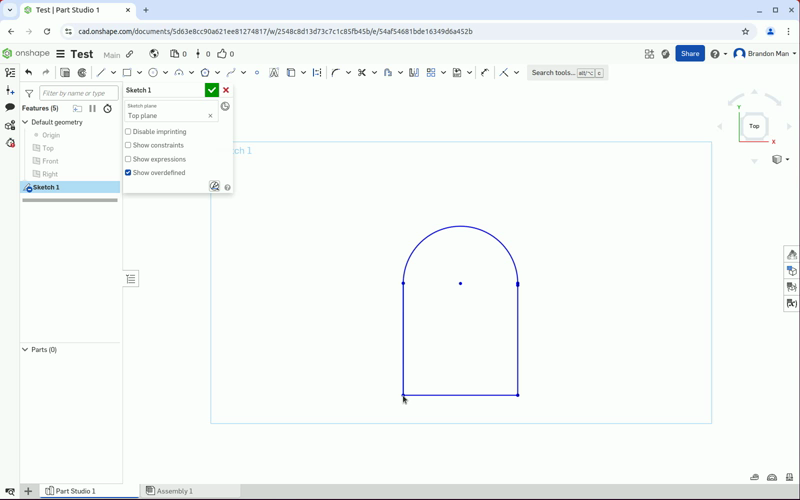
key_down(shift)
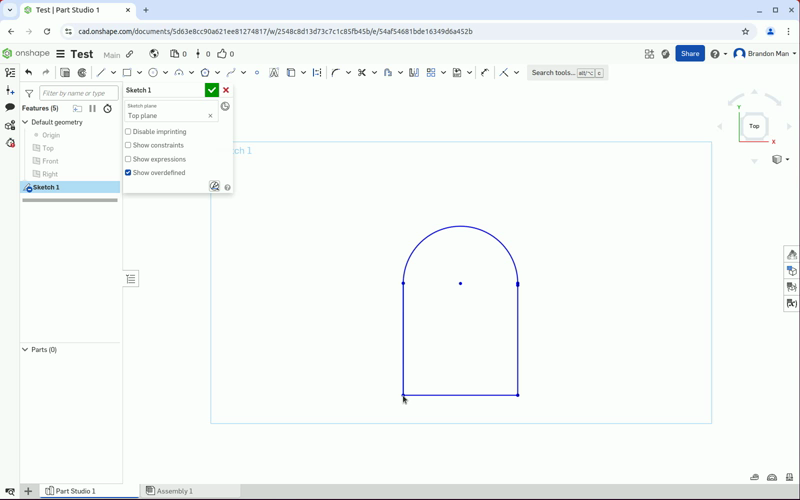
mouse_move(460, 283)
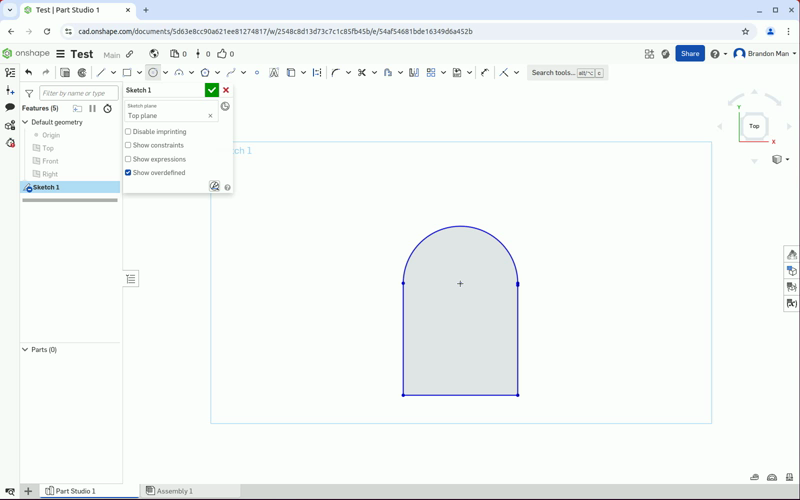
click(460, 283)
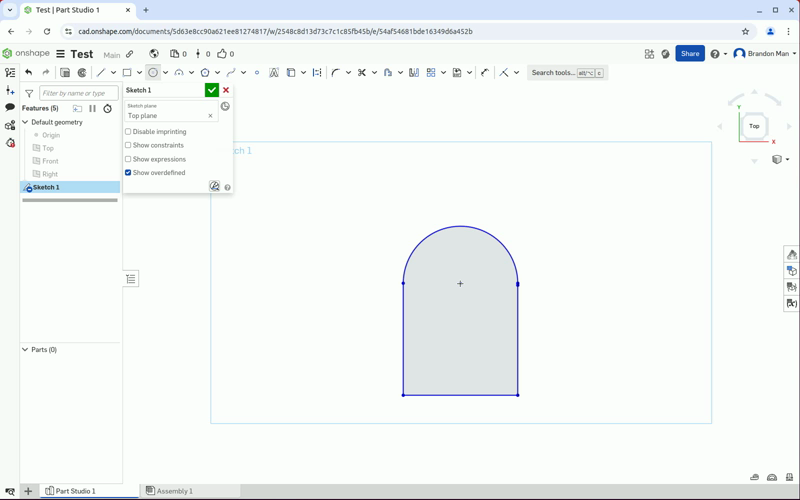
key_up(shift)
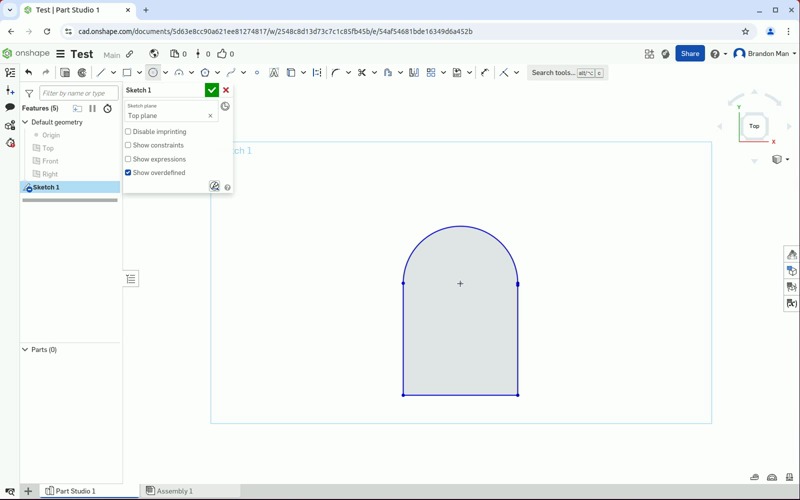
mouse_move(485, 283)
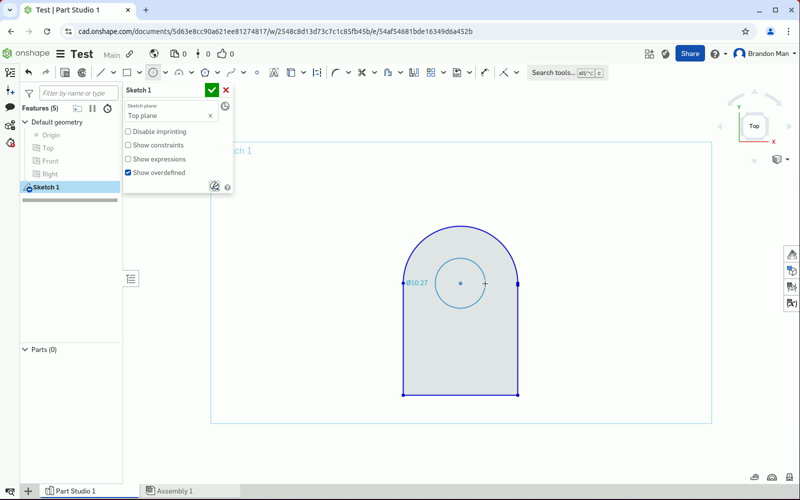
click(485, 283)
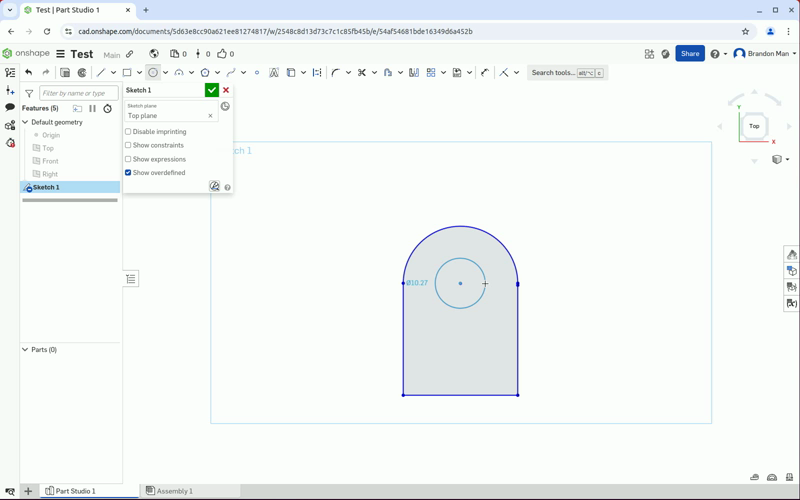
key(esc)
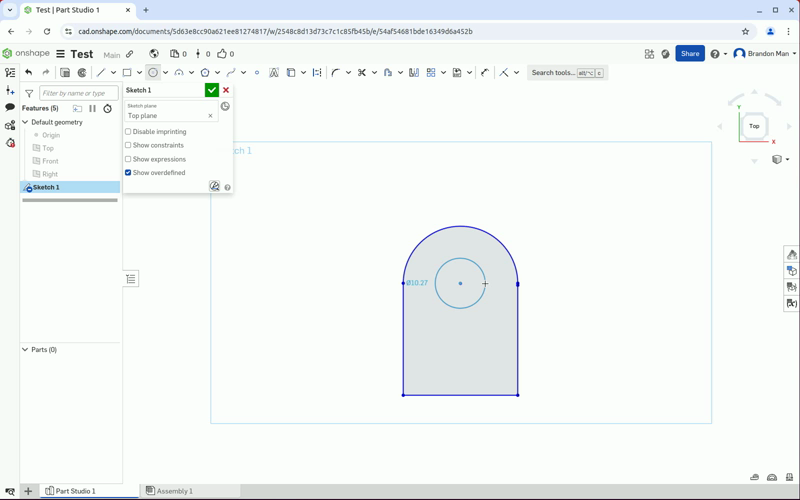
mouse_move(502, 352)
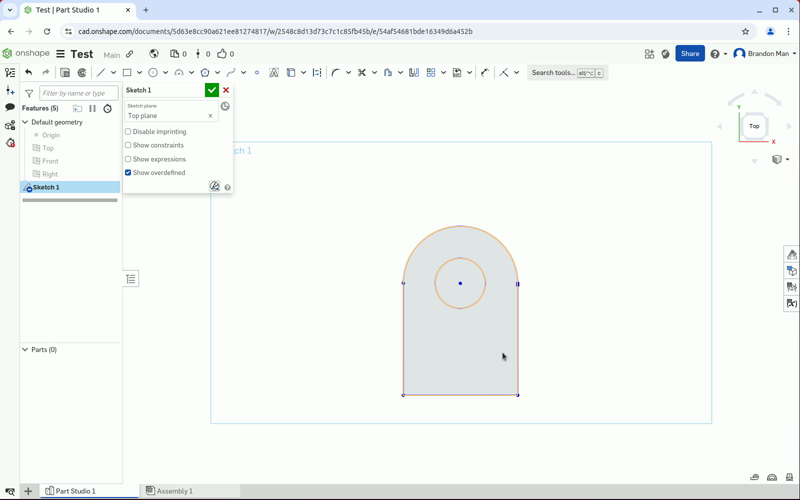
click(502, 352)
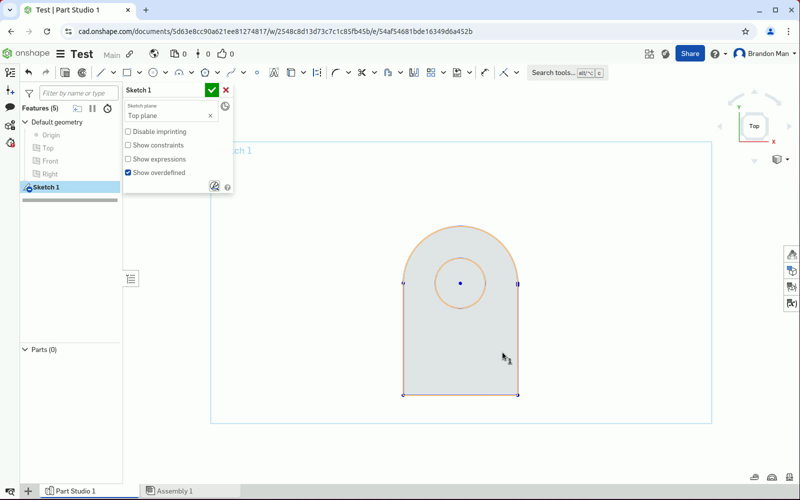
mouse_move(73, 352)
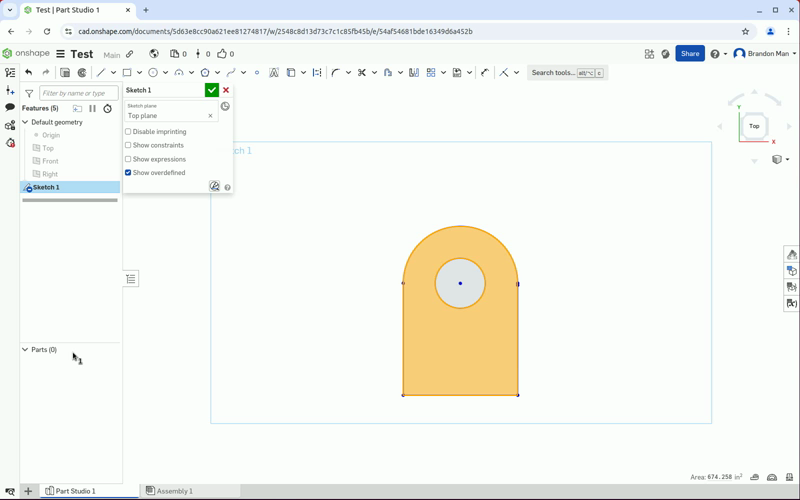
key(shift+y)
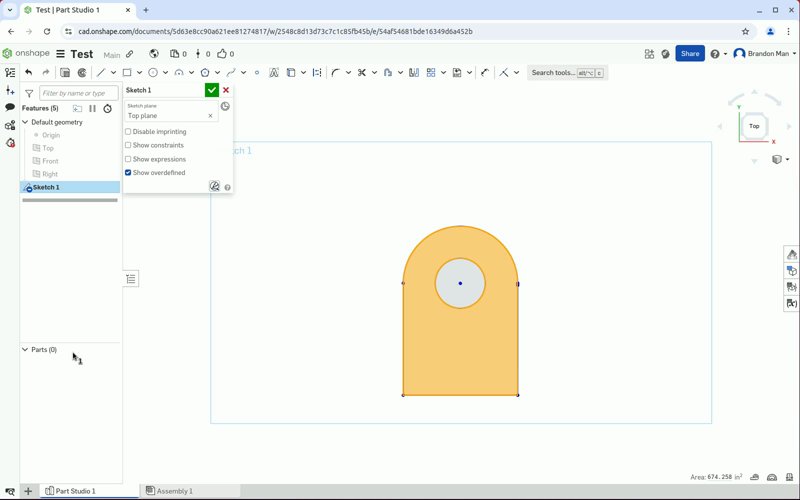
key(shift+e)
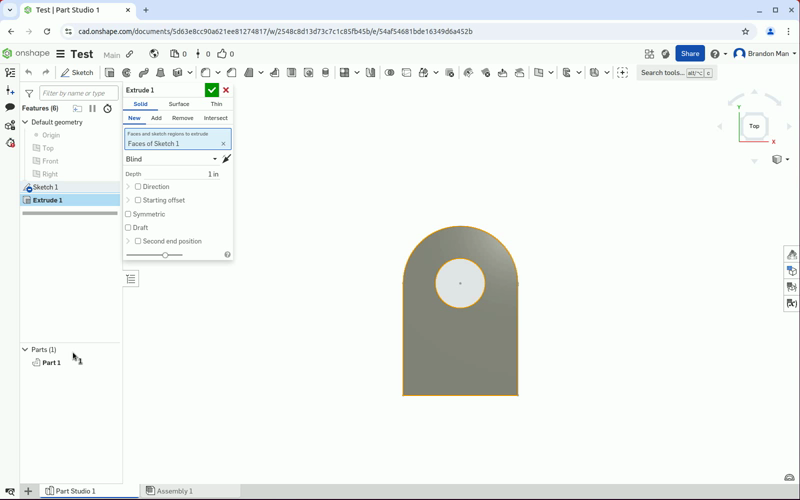
mouse_move(143, 106)
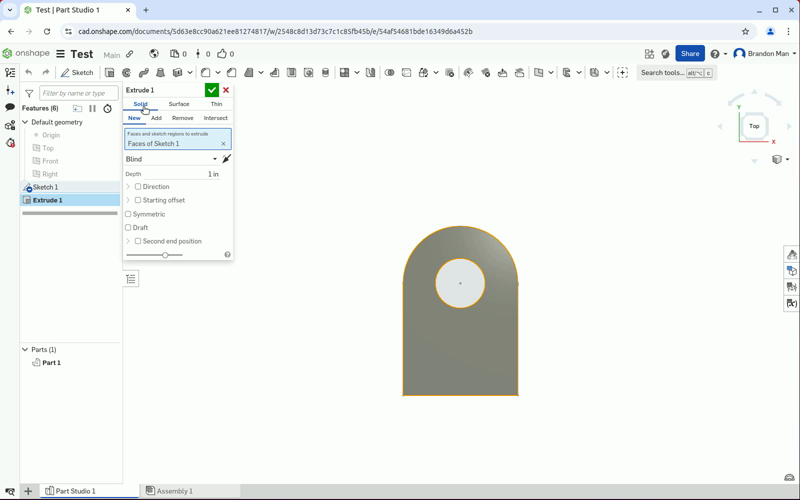
click(143, 106)
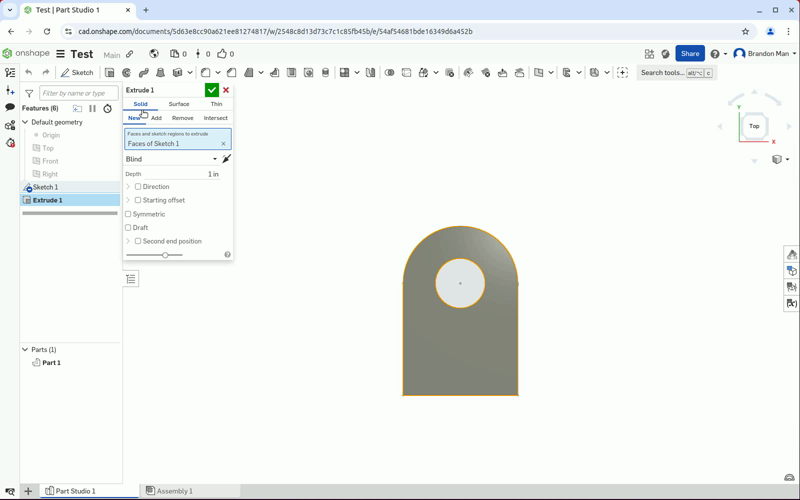
mouse_move(137, 120)
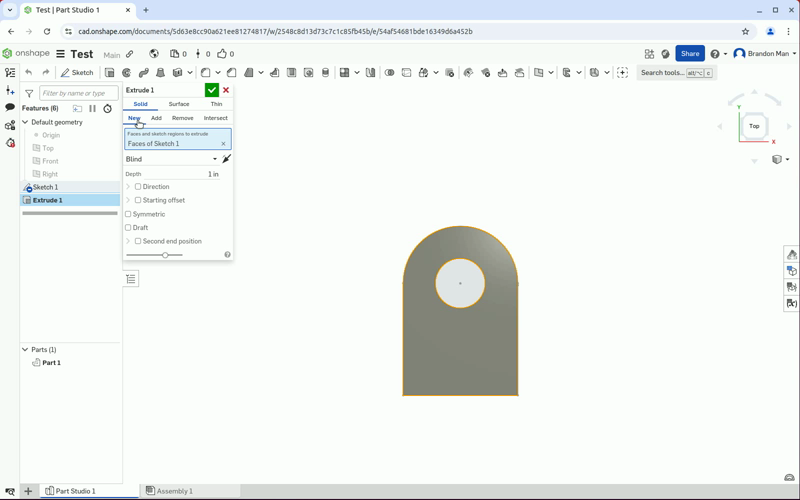
click(137, 120)
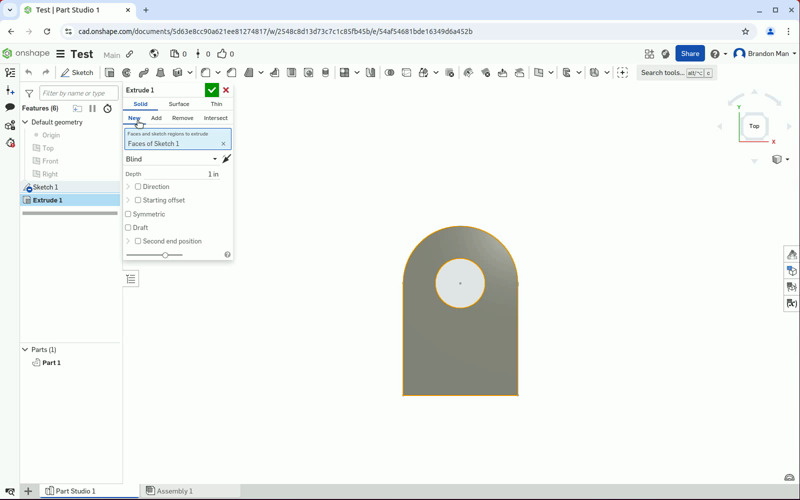
key(tab, 4)
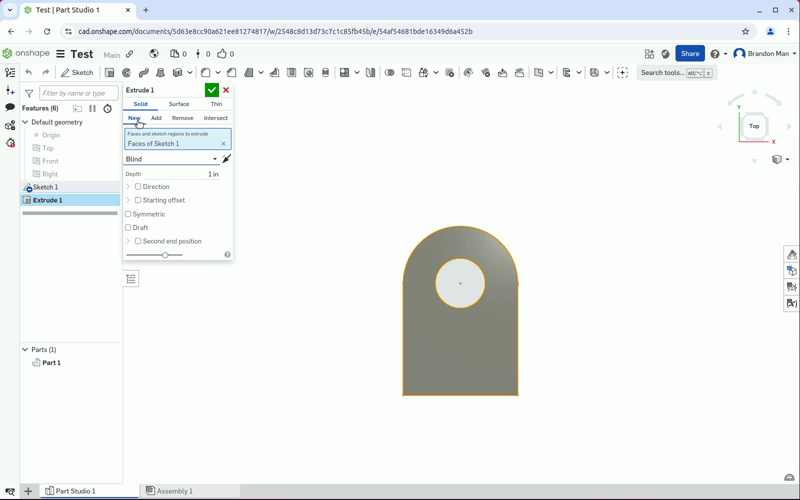
text(16.85)
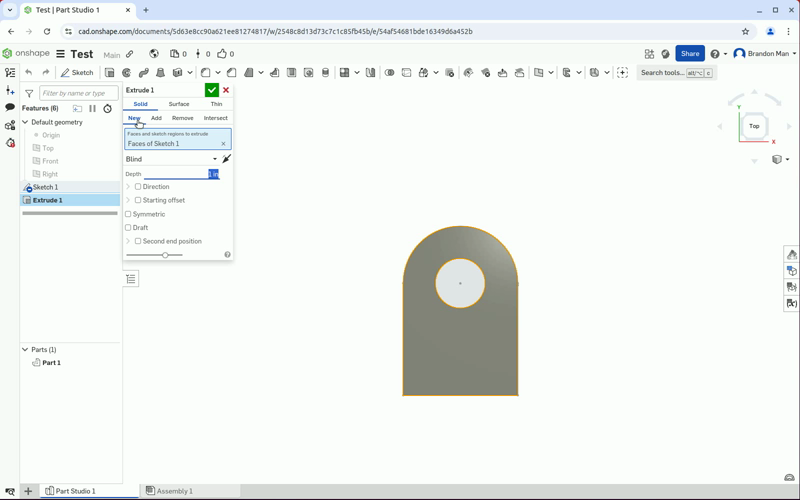
key(enter)
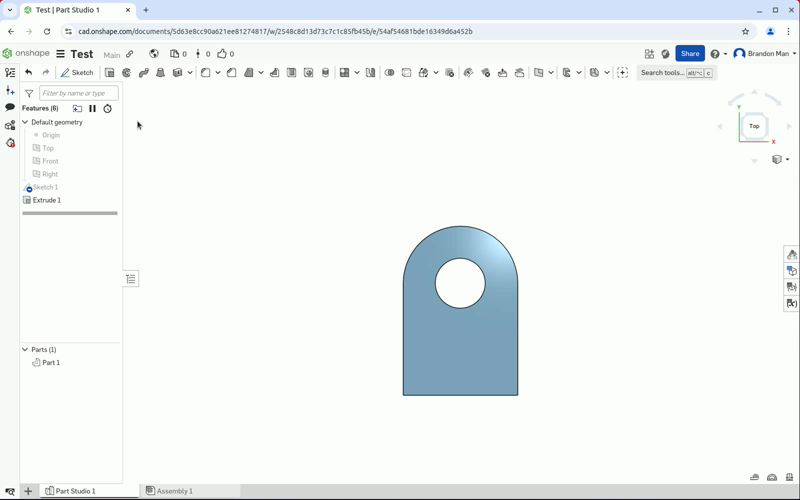
key(shift+h)
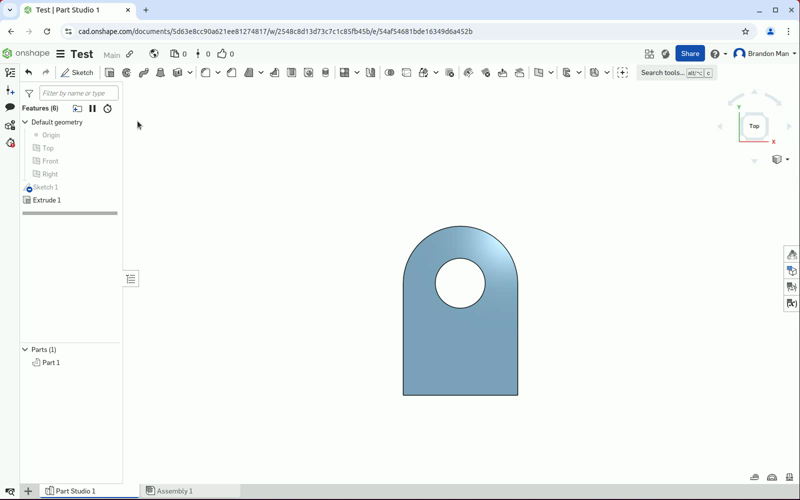
key(shift+h)
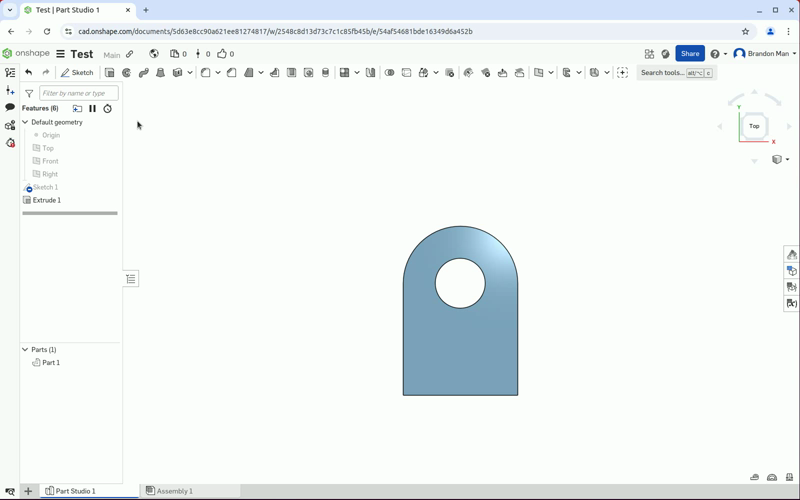
mouse_move(73, 189)
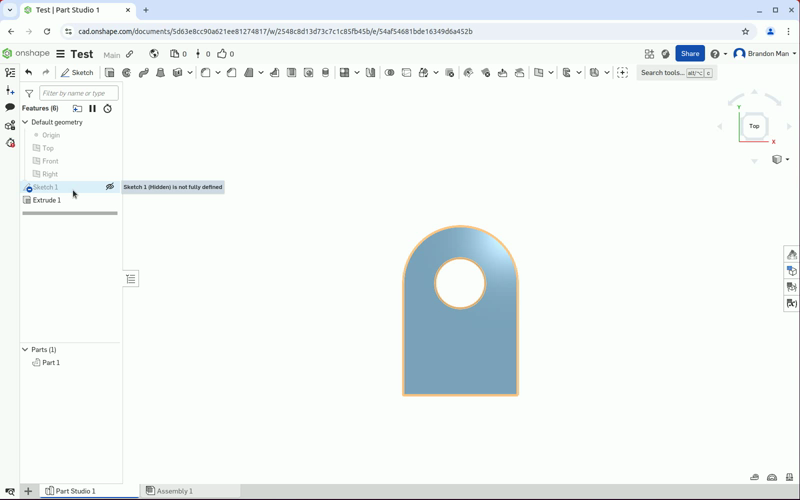
click(73, 189)
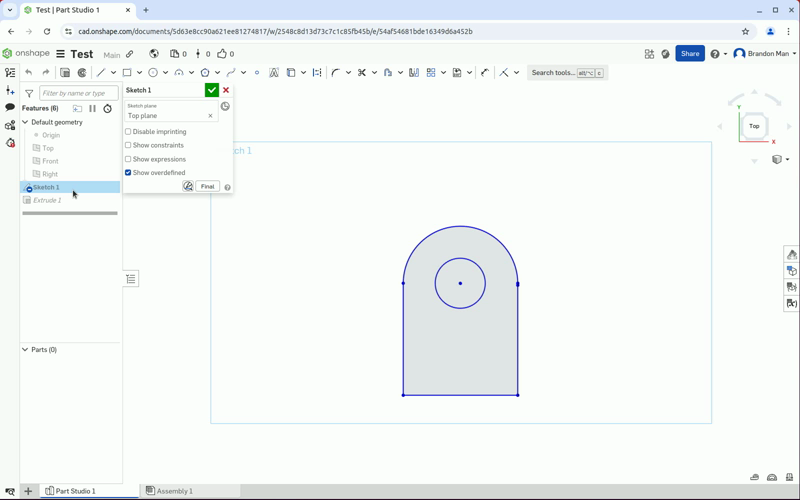
mouse_move(229, 92)
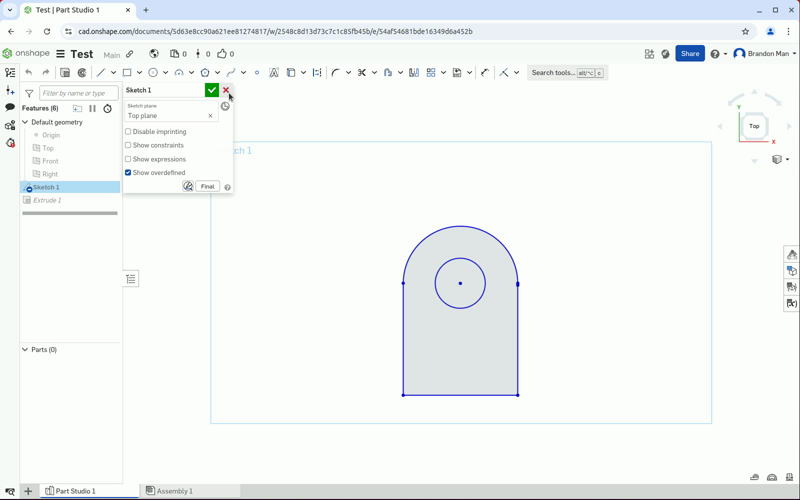
click(229, 92)
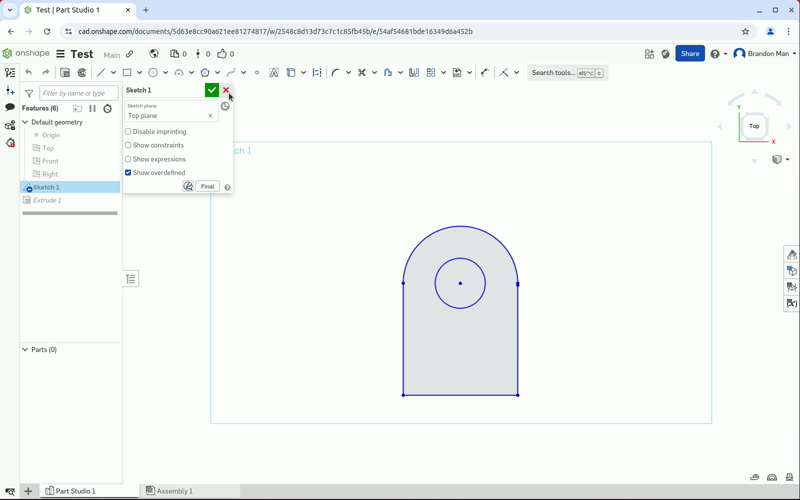
key(shift+s)
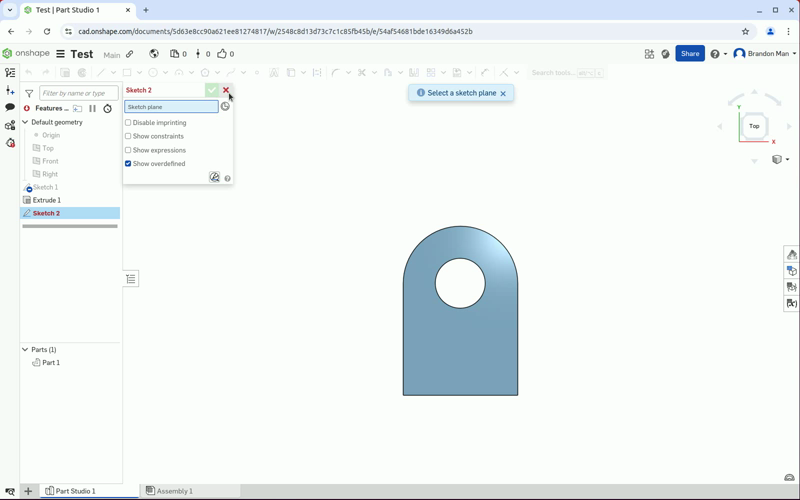
mouse_move(73, 150)
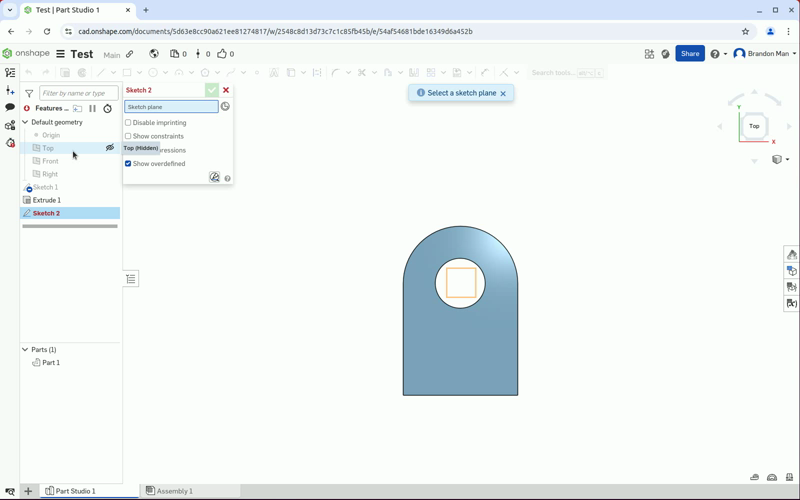
click(73, 150)
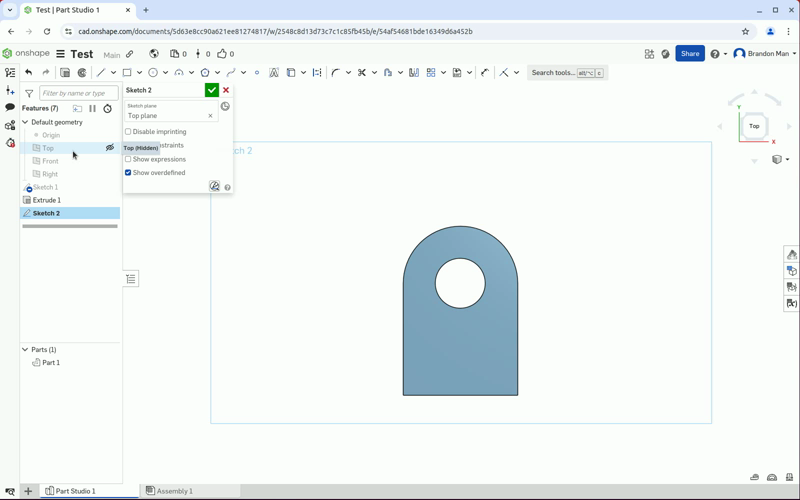
mouse_move(73, 352)
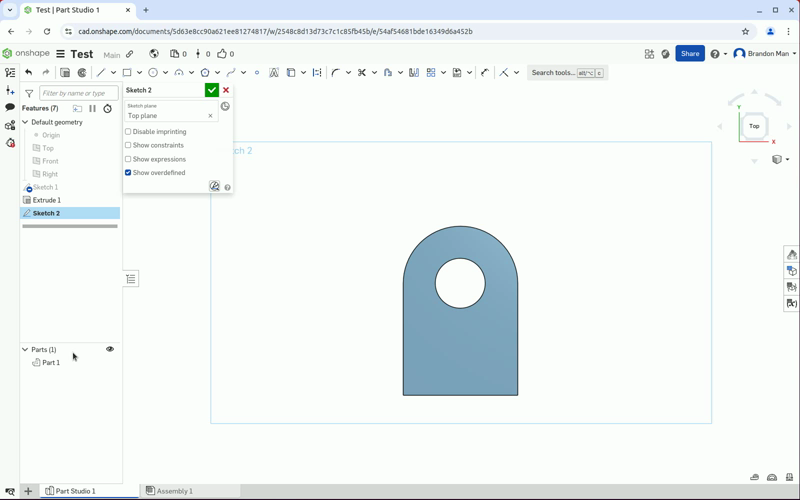
key(y)
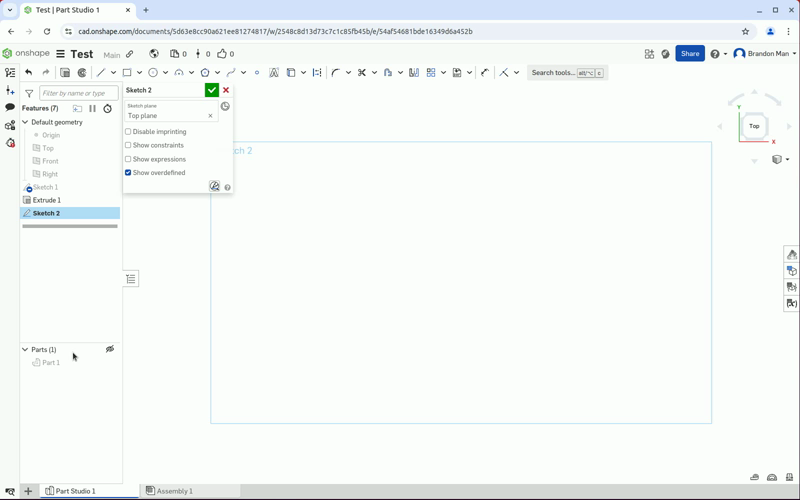
key(c)
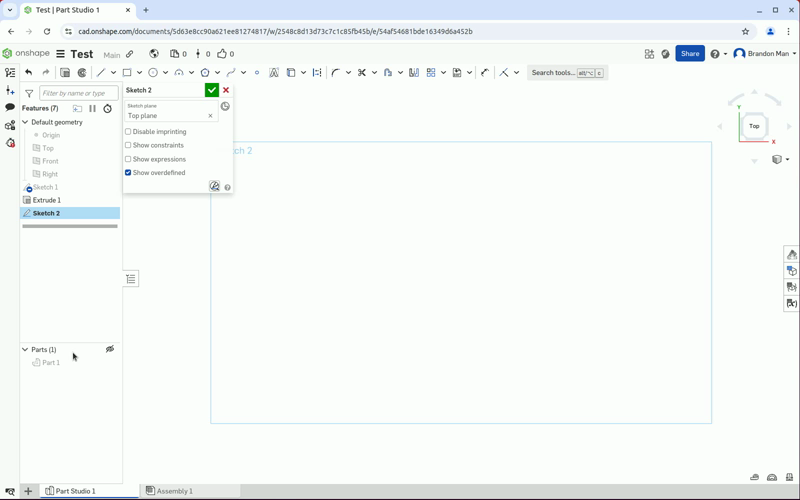
key_down(shift)
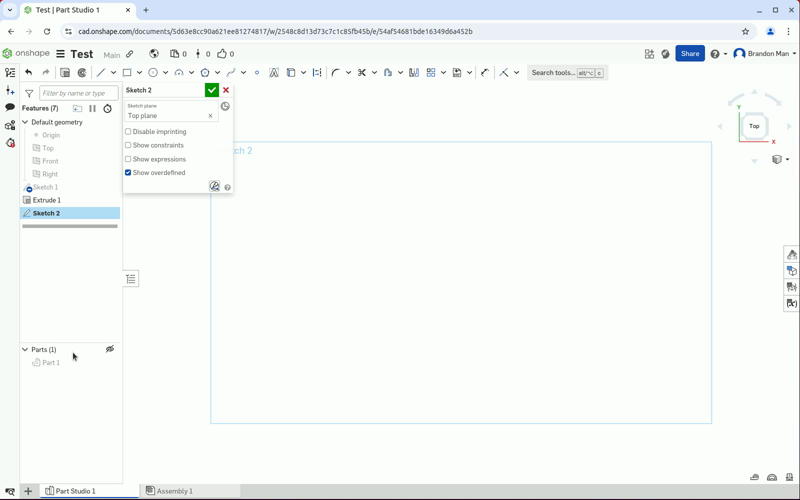
mouse_move(461, 282)
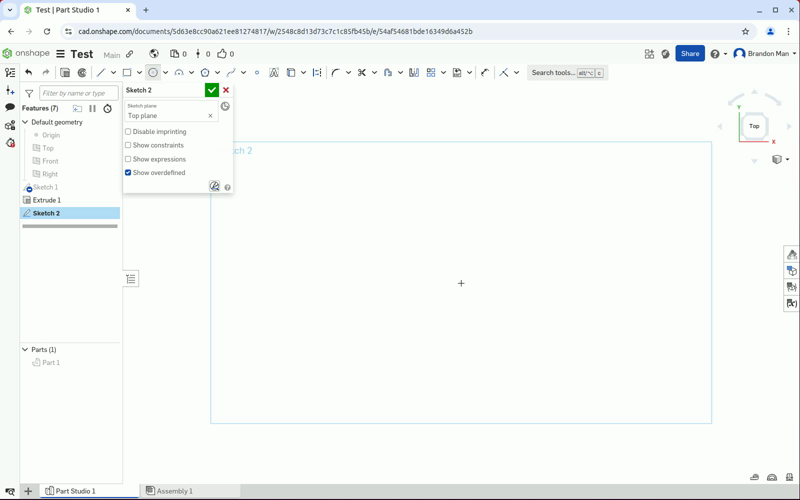
click(461, 282)
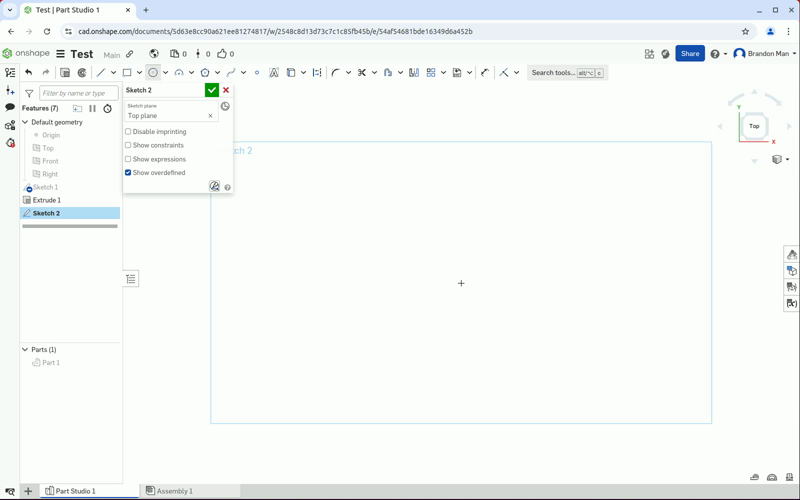
key_up(shift)
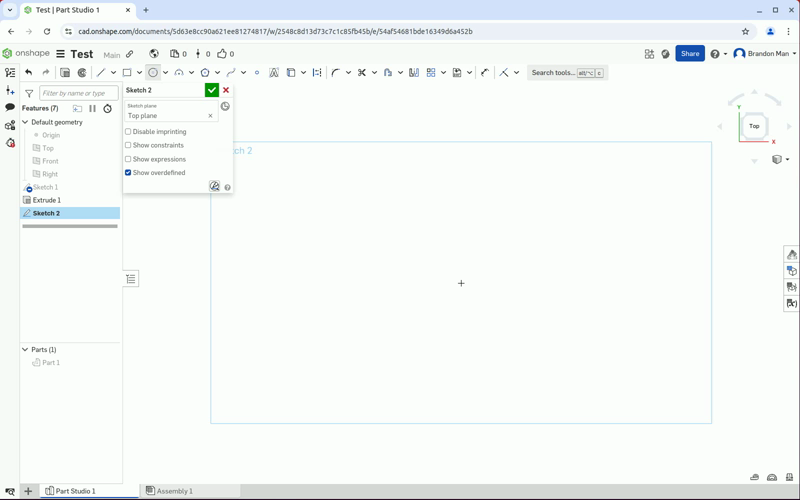
mouse_move(486, 282)
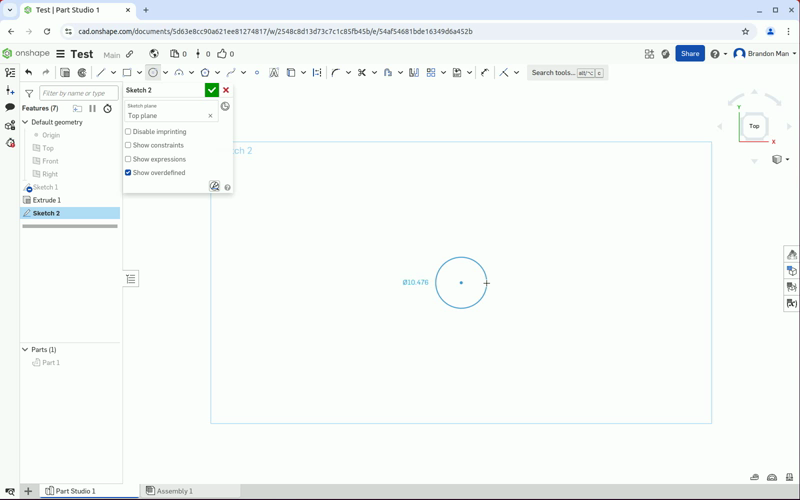
click(486, 282)
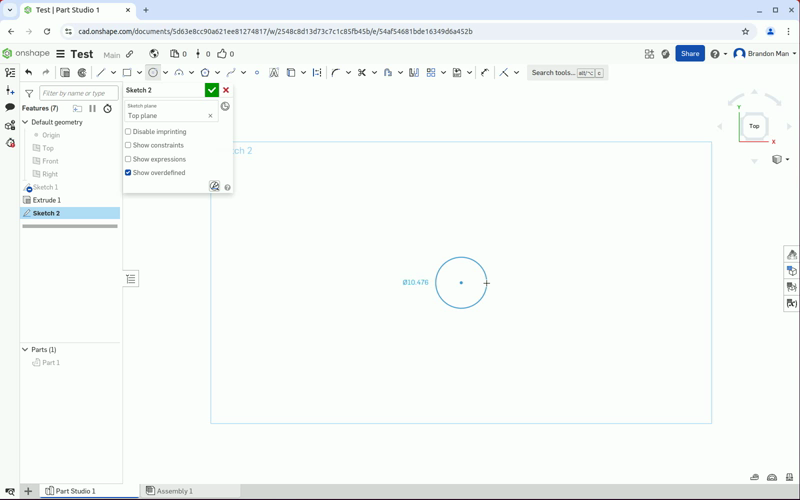
key(esc)
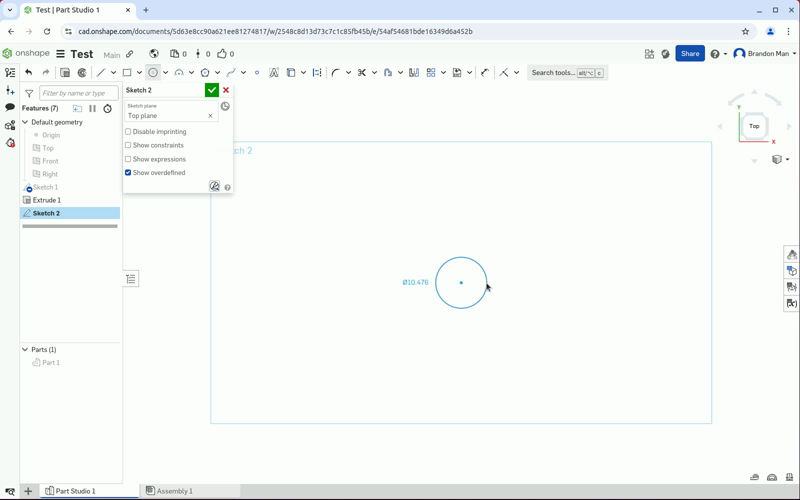
mouse_move(462, 294)
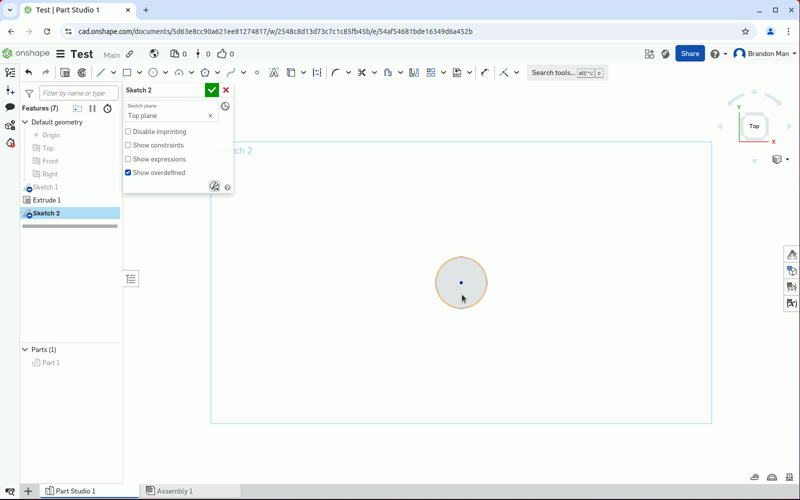
click(462, 294)
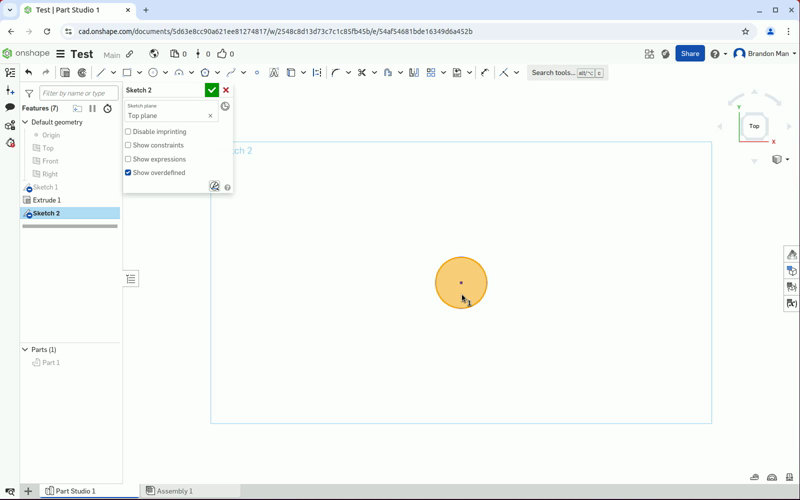
mouse_move(73, 352)
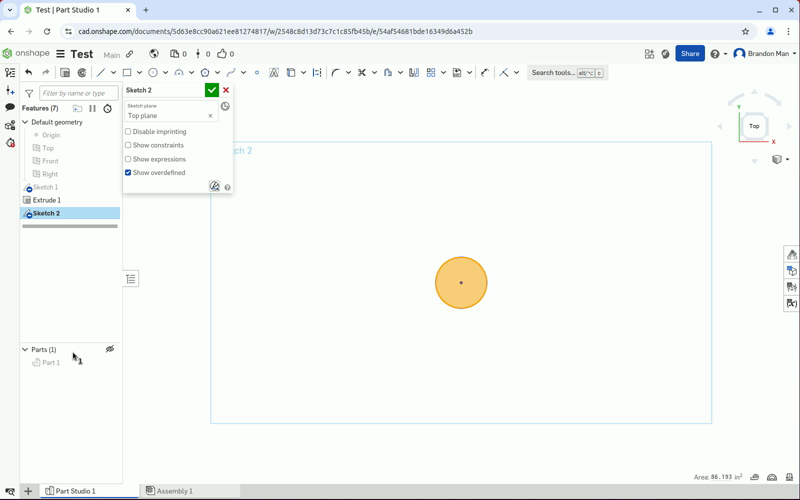
key(shift+y)
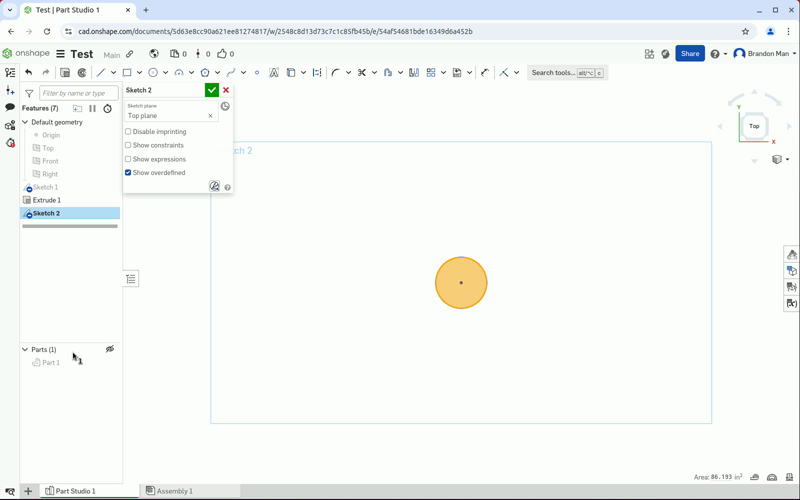
key(shift+e)
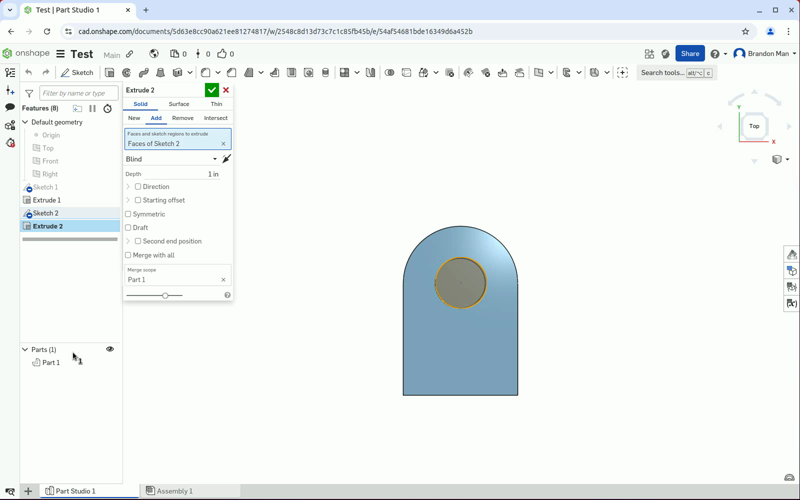
mouse_move(143, 106)
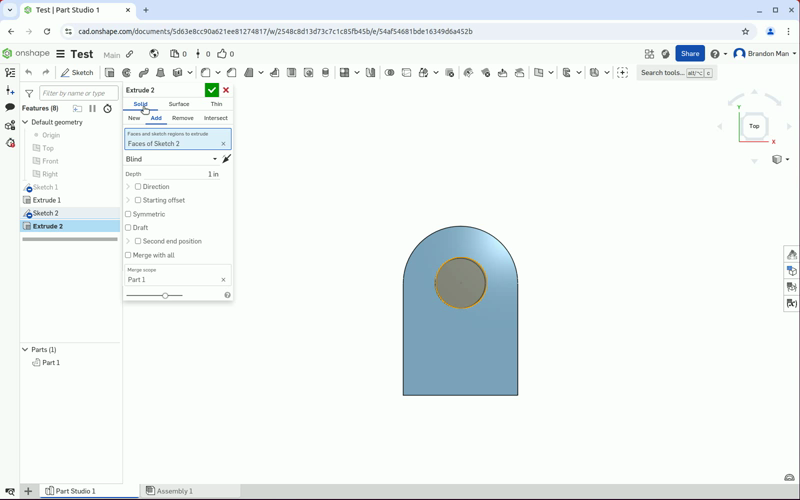
click(143, 106)
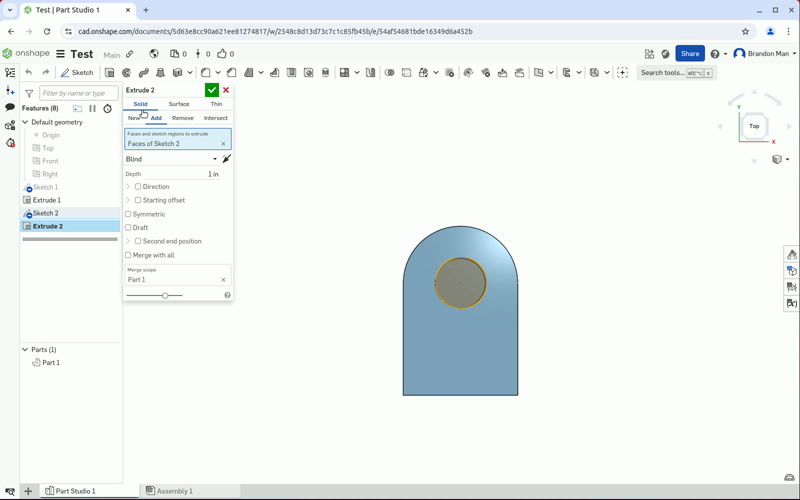
mouse_move(137, 120)
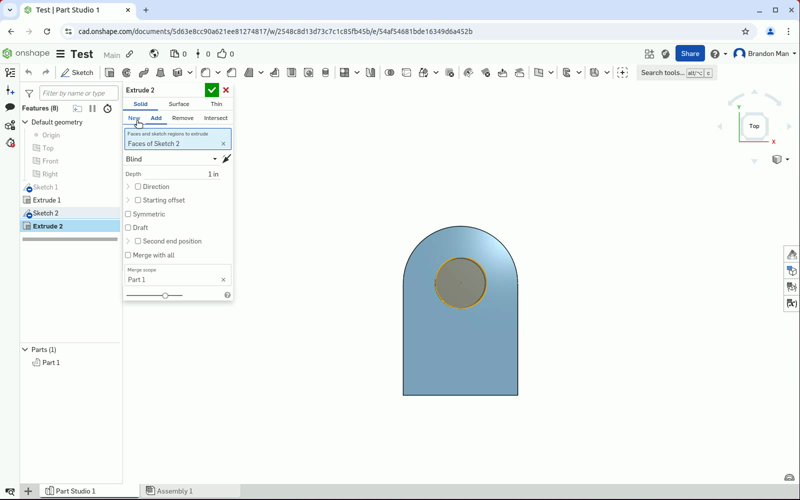
click(137, 120)
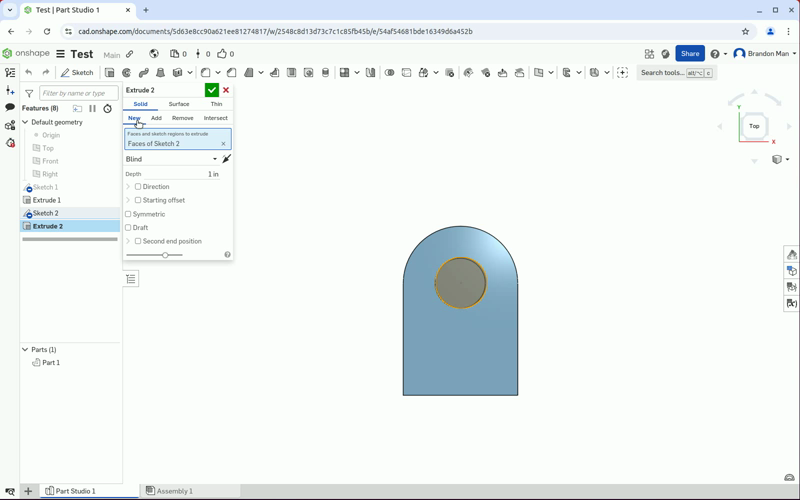
key(tab, 4)
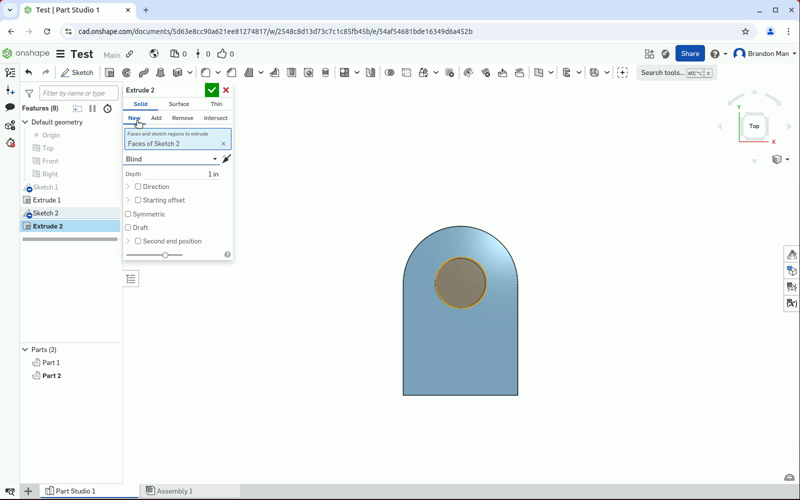
text(16.85)
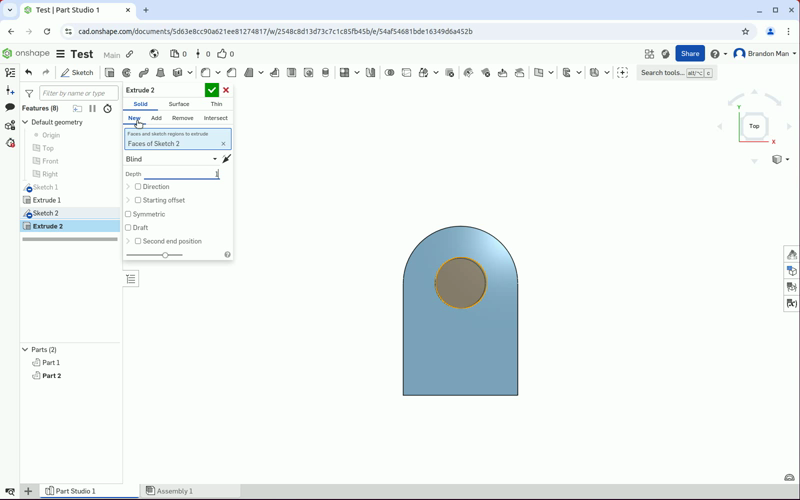
key(enter)
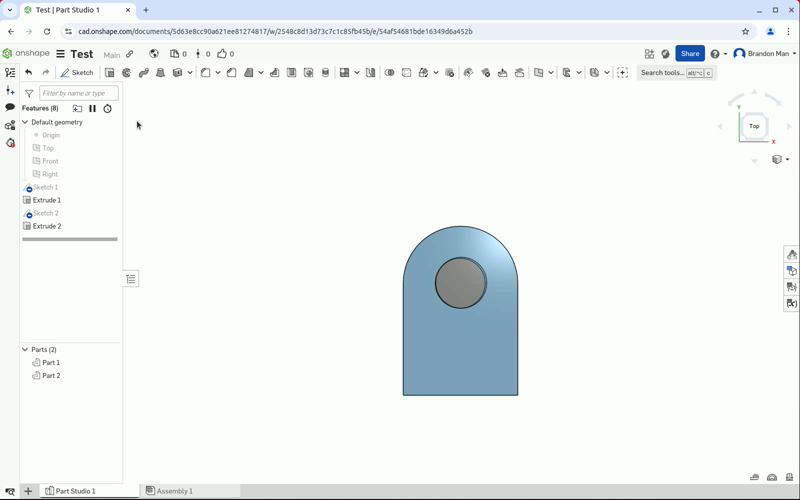
key(shift+h)
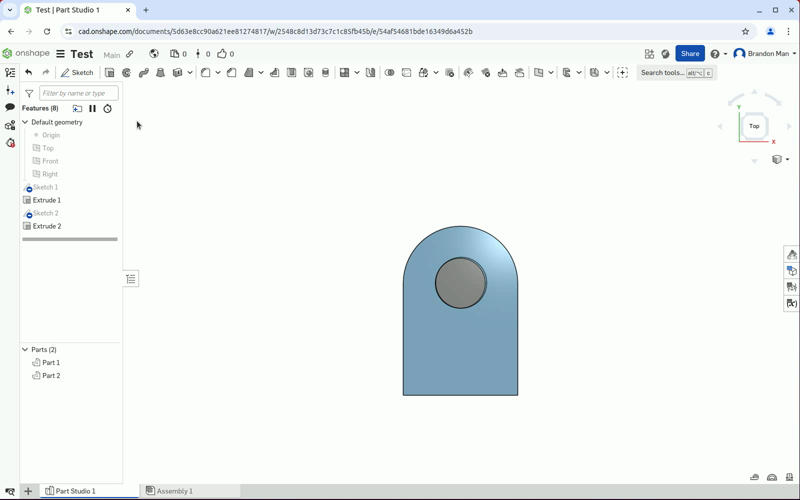
key(shift+h)
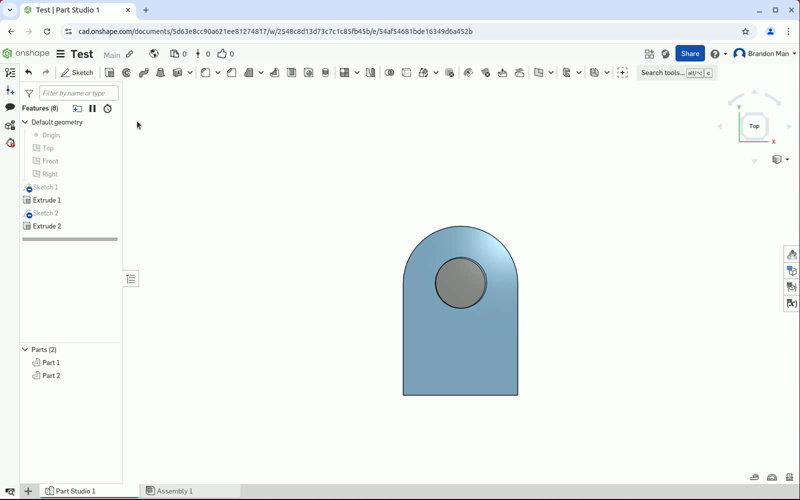
mouse_move(73, 189)
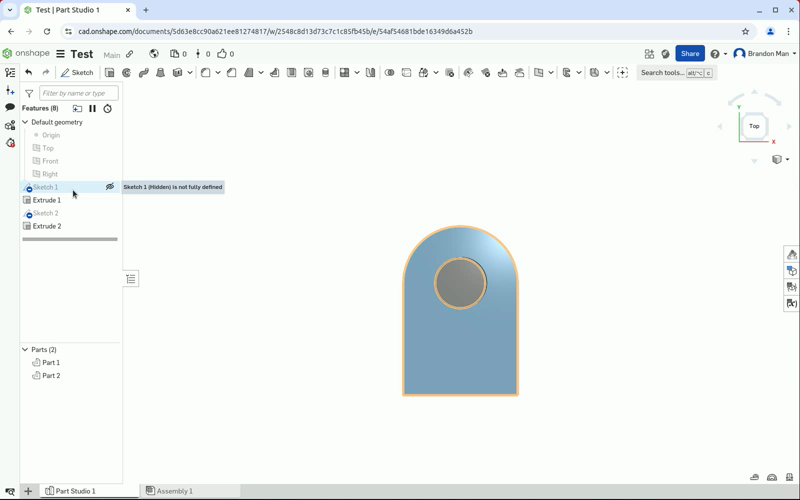
click(73, 189)
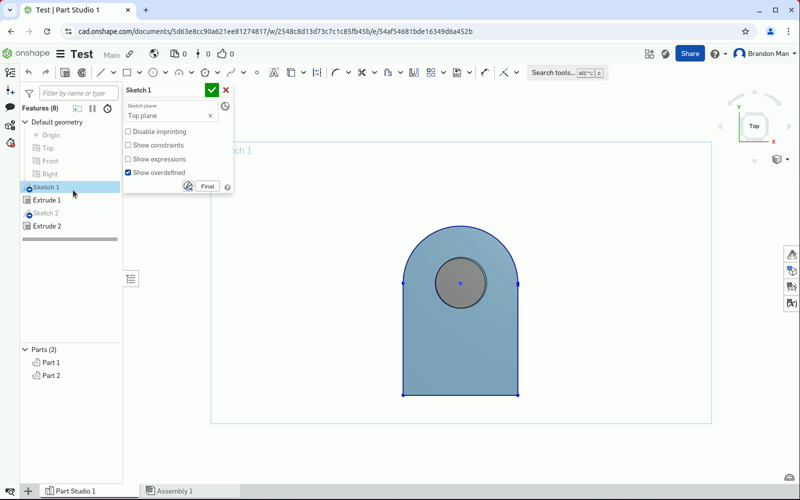
mouse_move(229, 92)
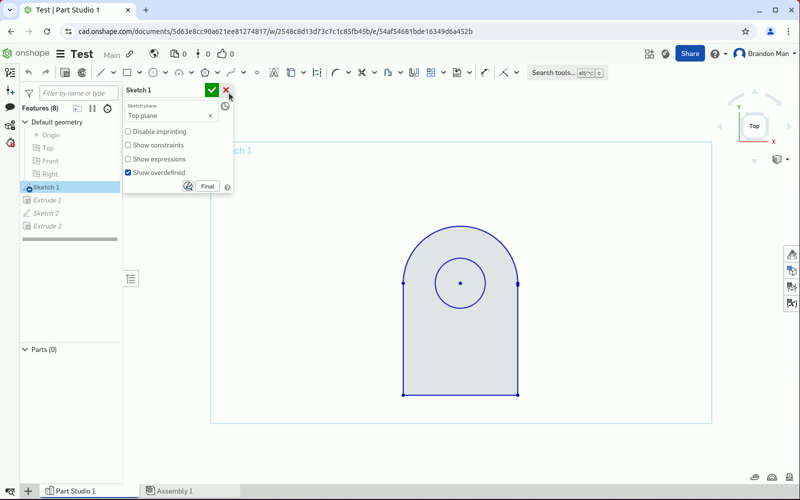
click(229, 92)
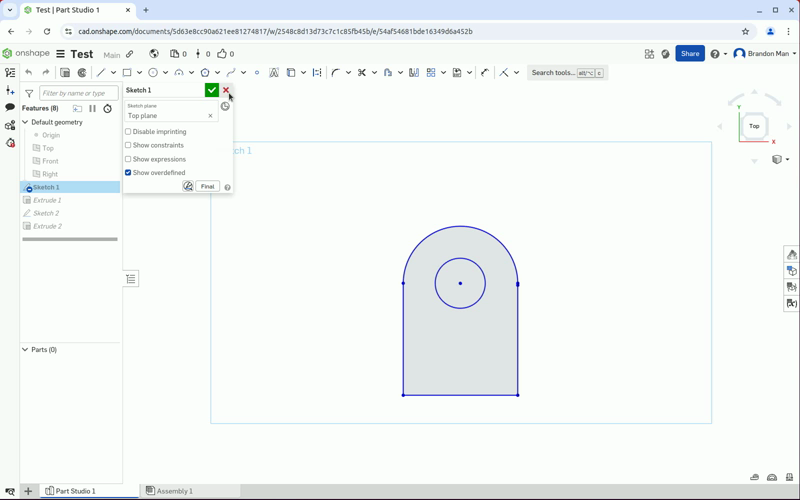
key(shift+s)
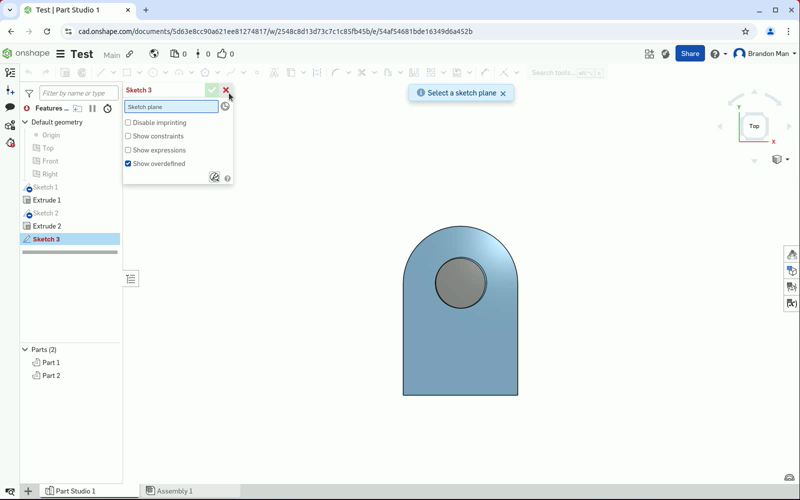
mouse_move(73, 150)
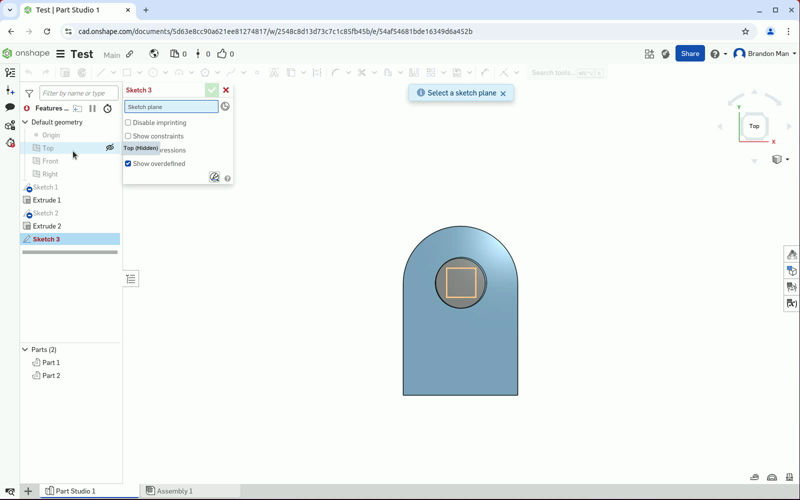
click(73, 150)
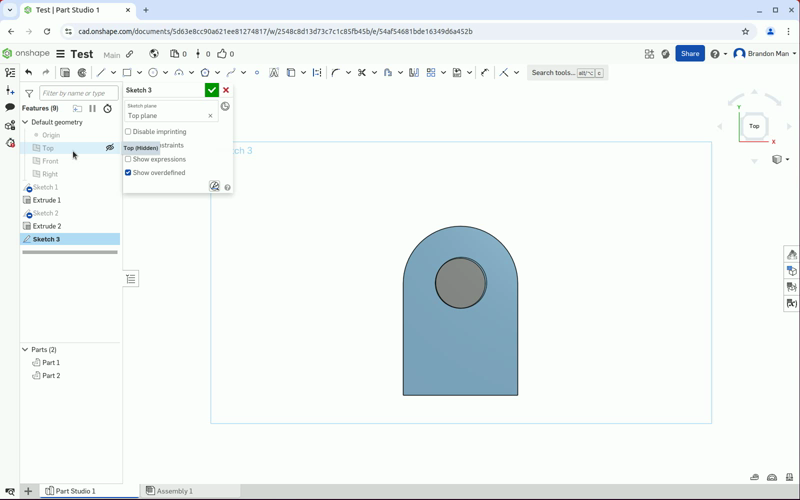
mouse_move(73, 352)
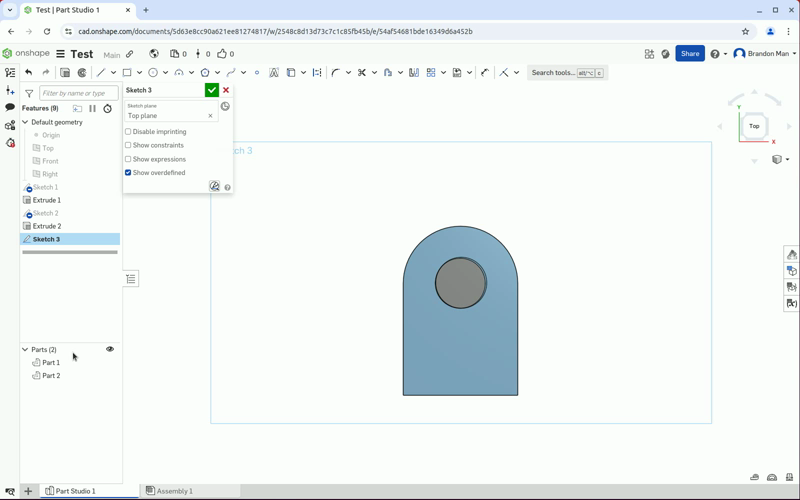
key(y)
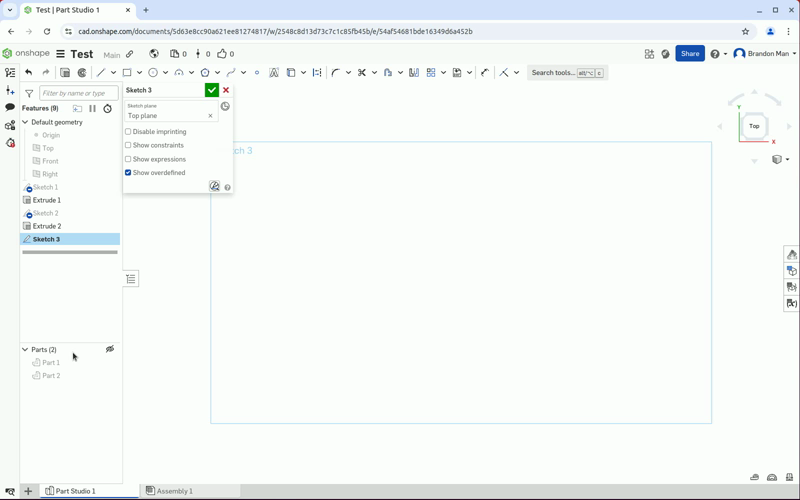
key(c)
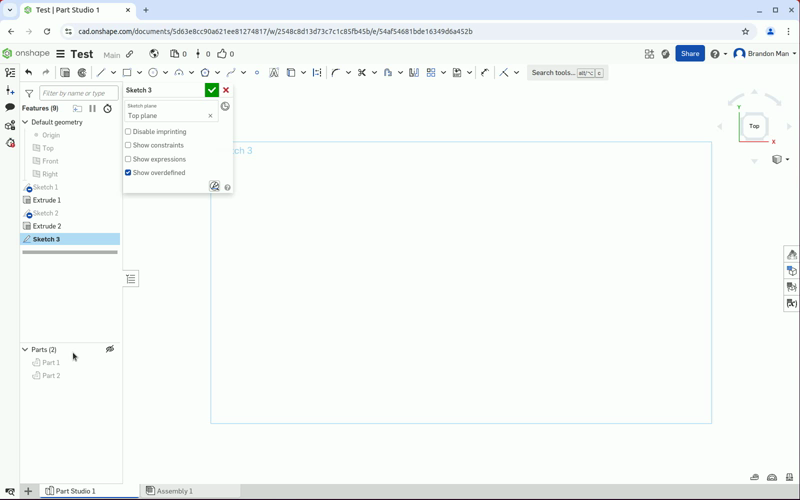
key_down(shift)
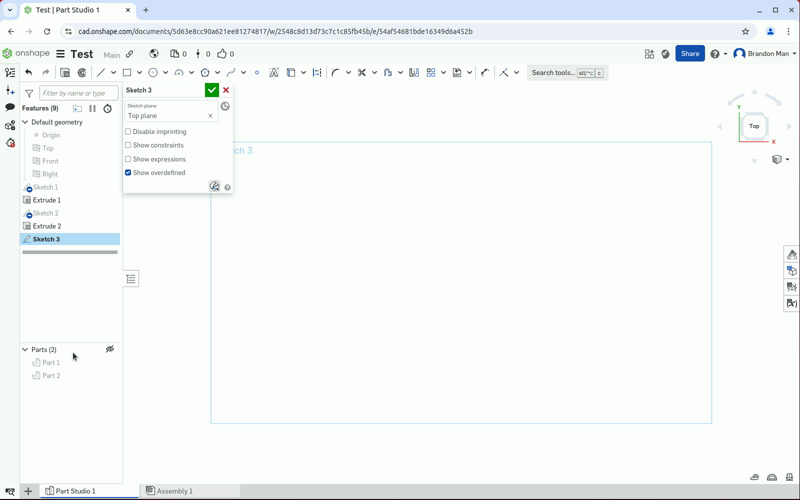
mouse_move(461, 282)
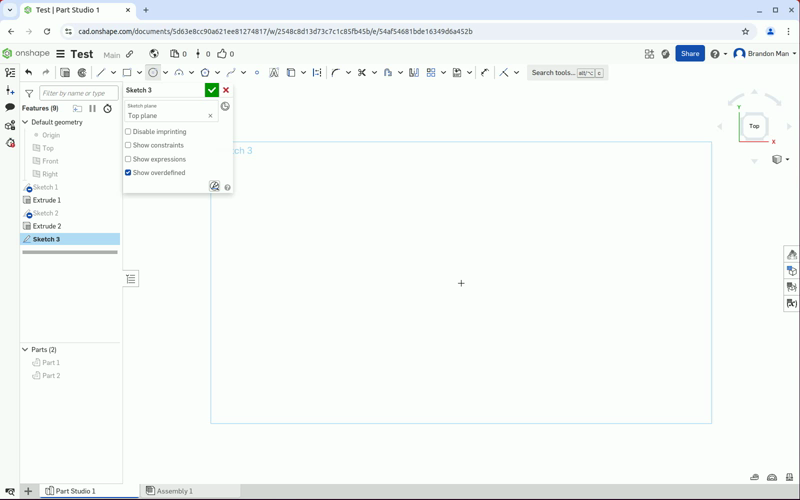
click(461, 282)
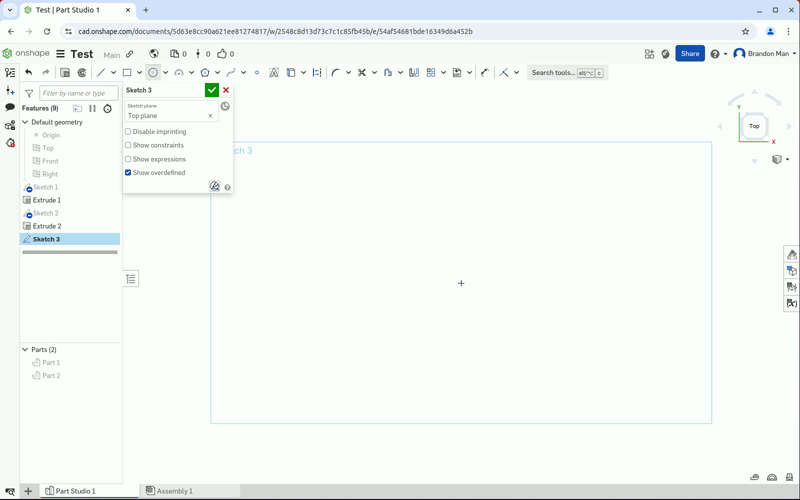
key_up(shift)
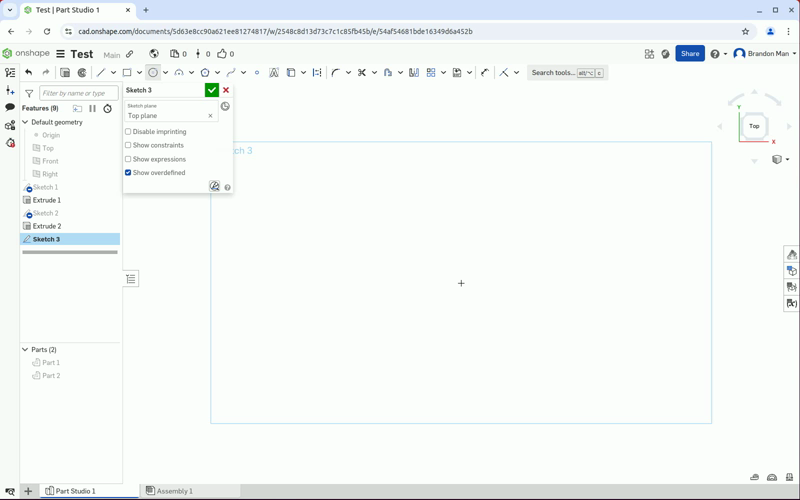
mouse_move(486, 282)
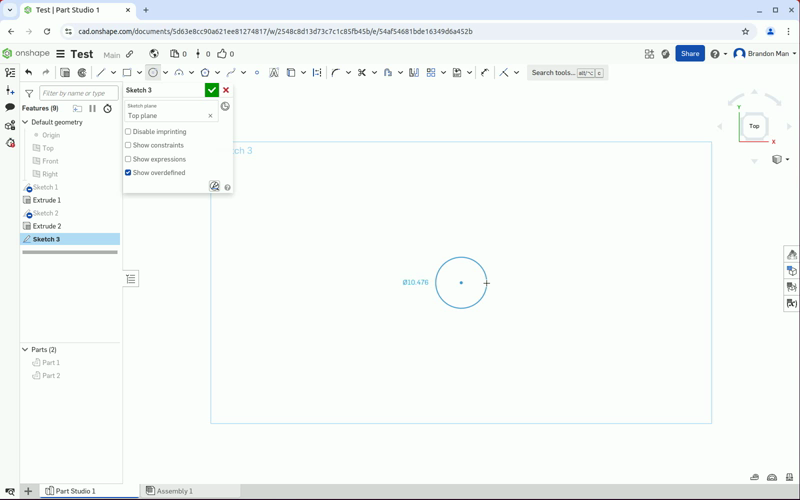
click(486, 282)
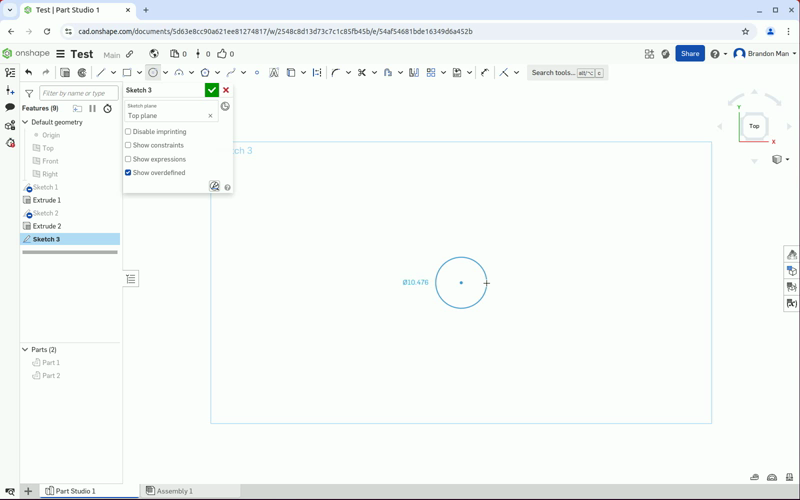
key(esc)
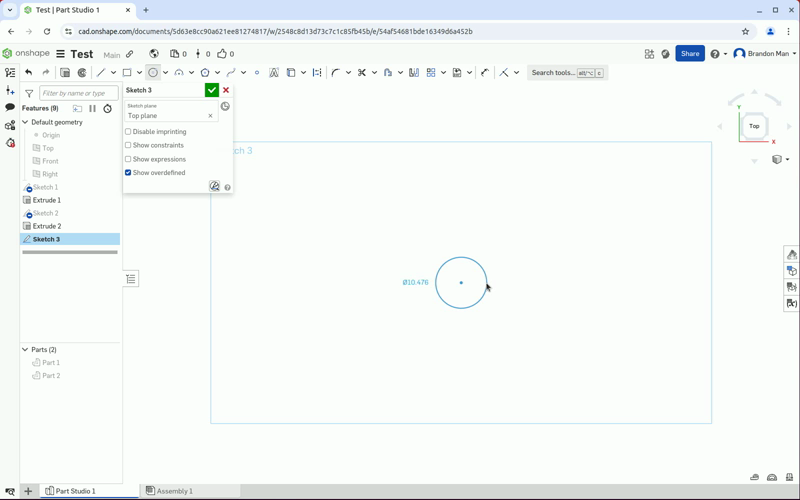
mouse_move(443, 295)
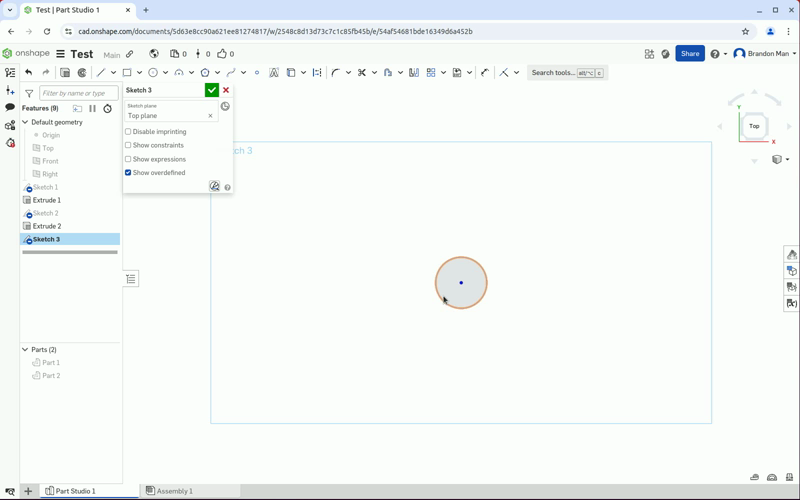
click(443, 295)
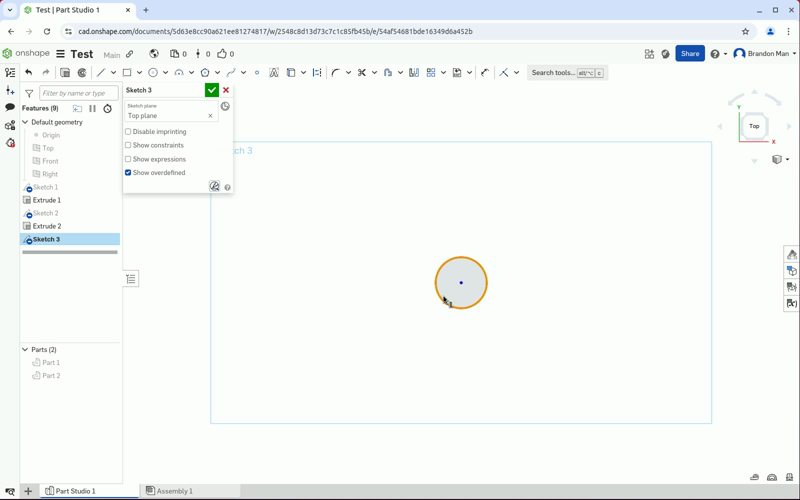
mouse_move(73, 352)
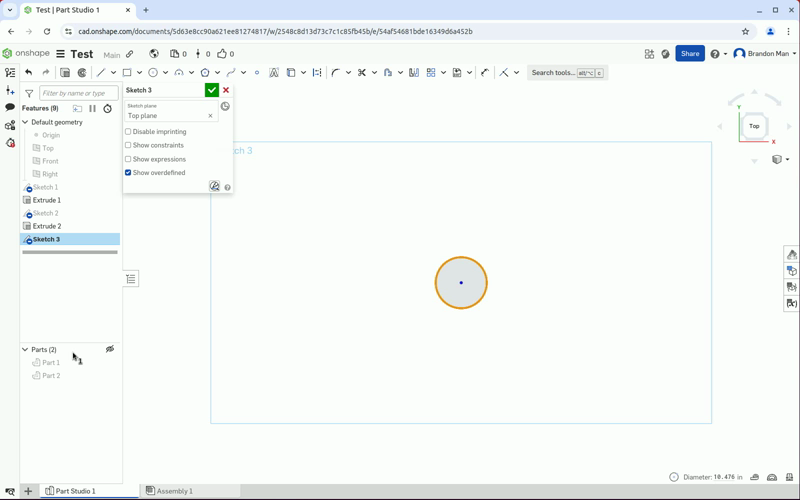
key(shift+y)
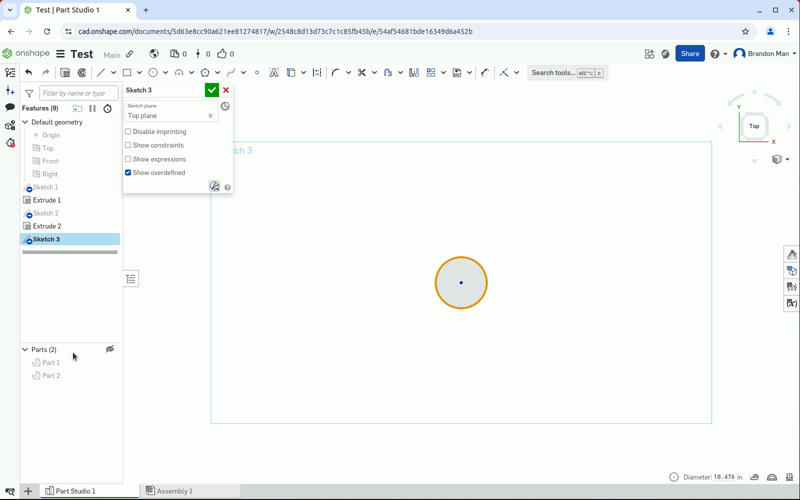
key(shift+e)
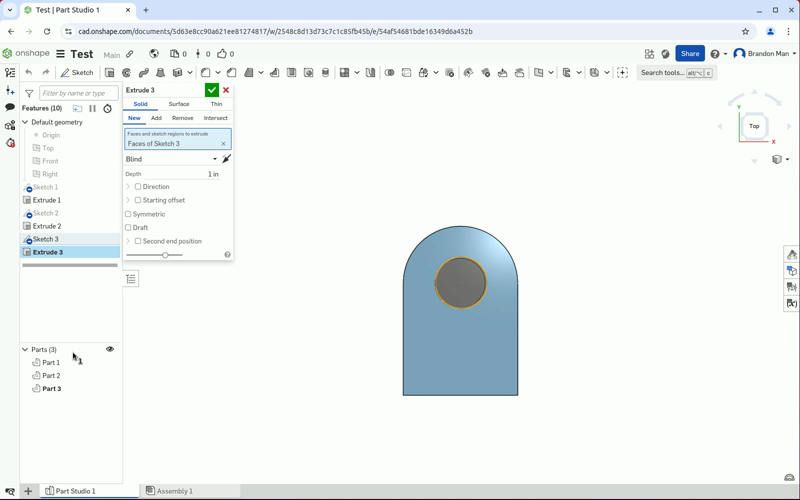
mouse_move(143, 106)
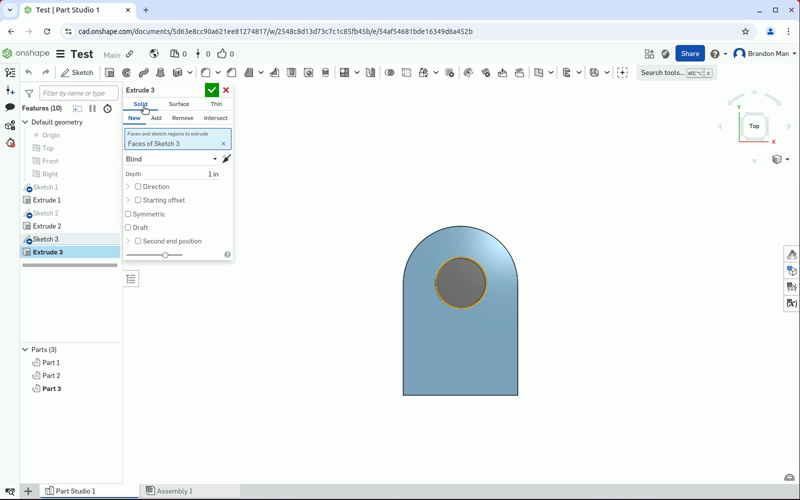
click(143, 106)
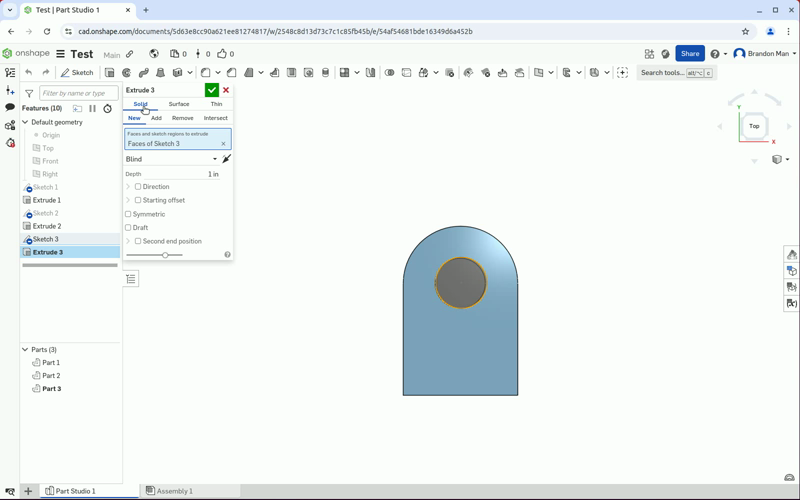
mouse_move(186, 120)
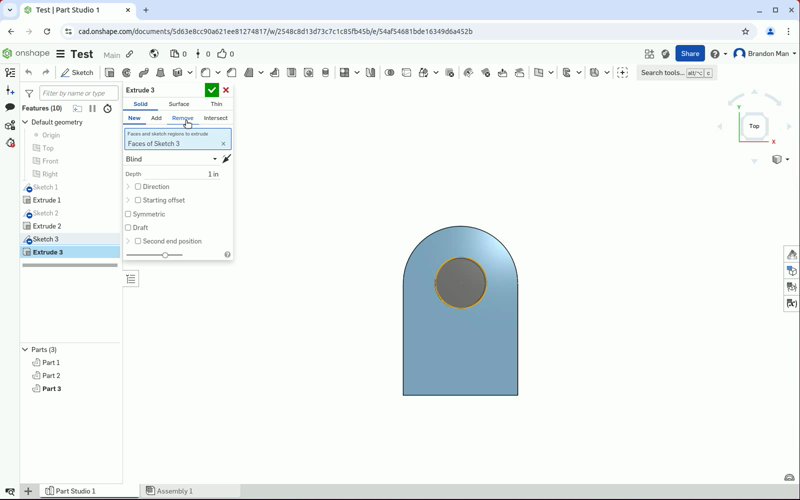
click(186, 120)
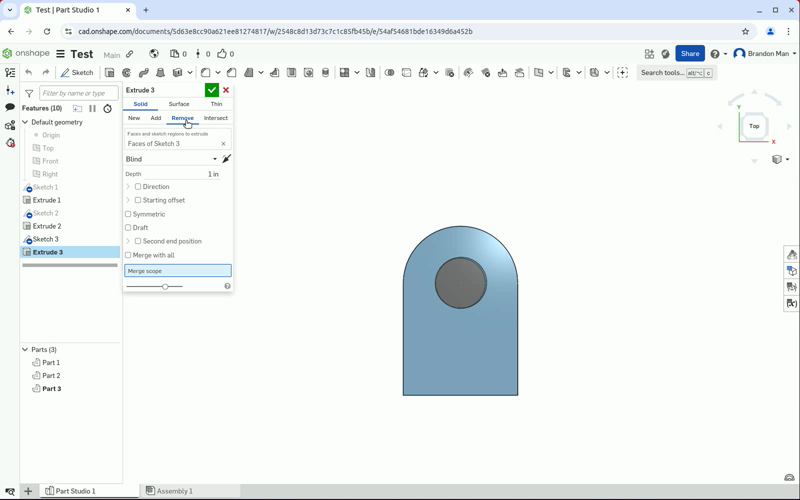
key(tab, 4)
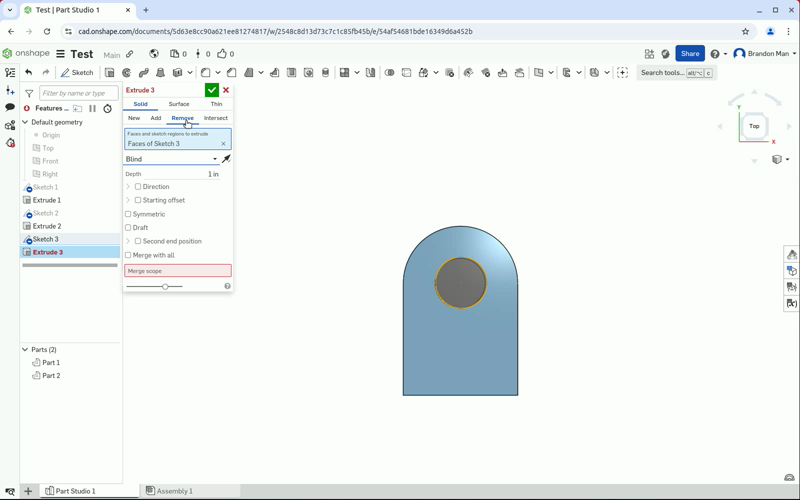
text(-8.425)
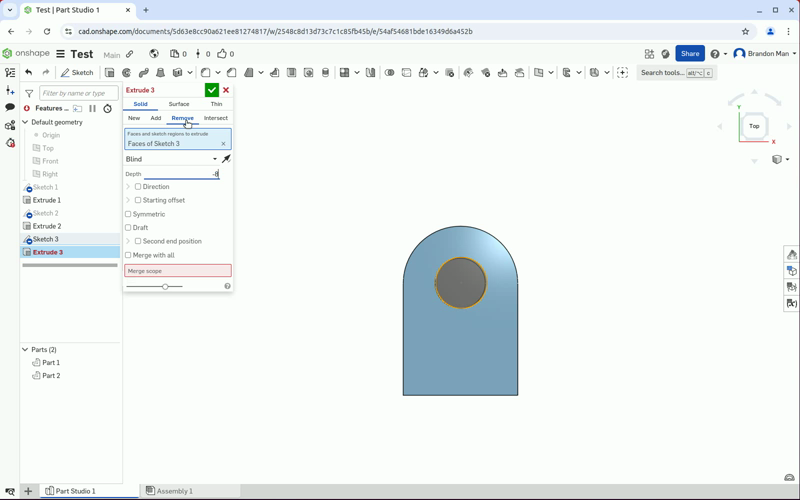
key(tab, 6)
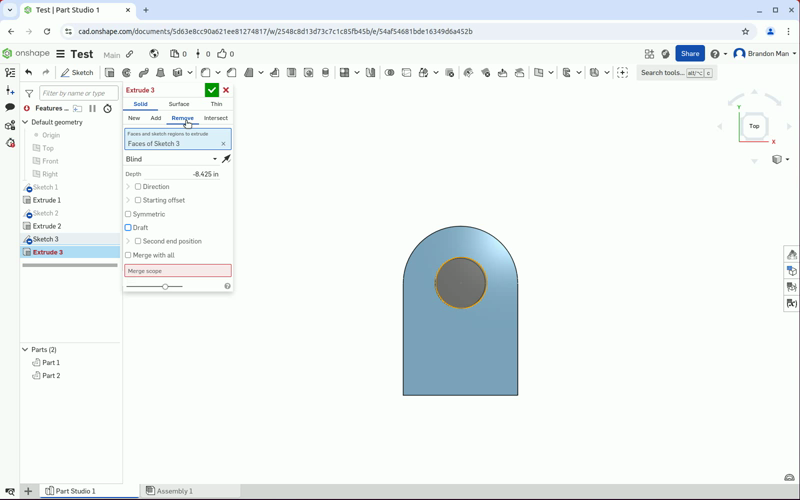
key(space)
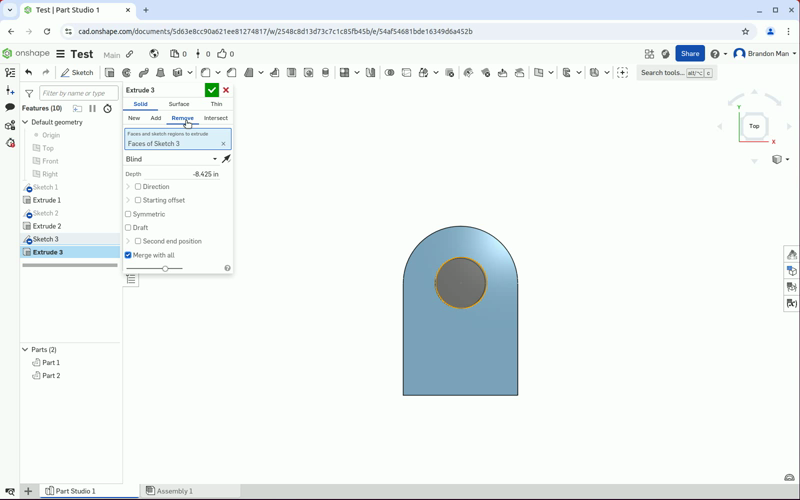
key(enter)
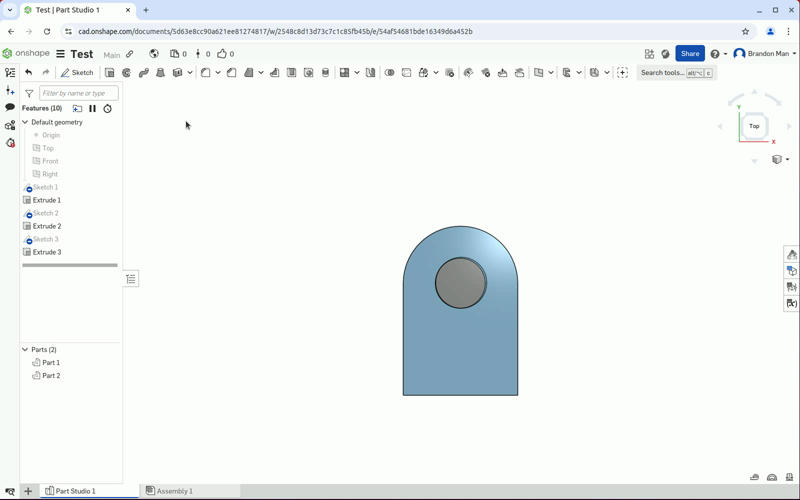
key(shift+h)
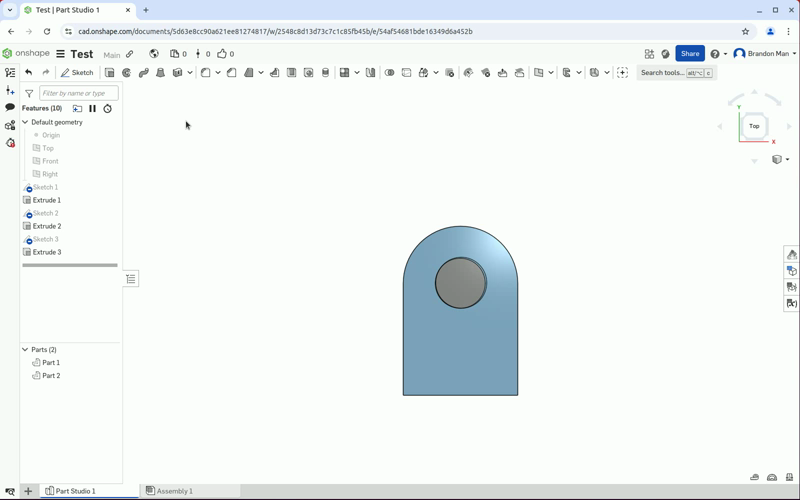
key(shift+h)
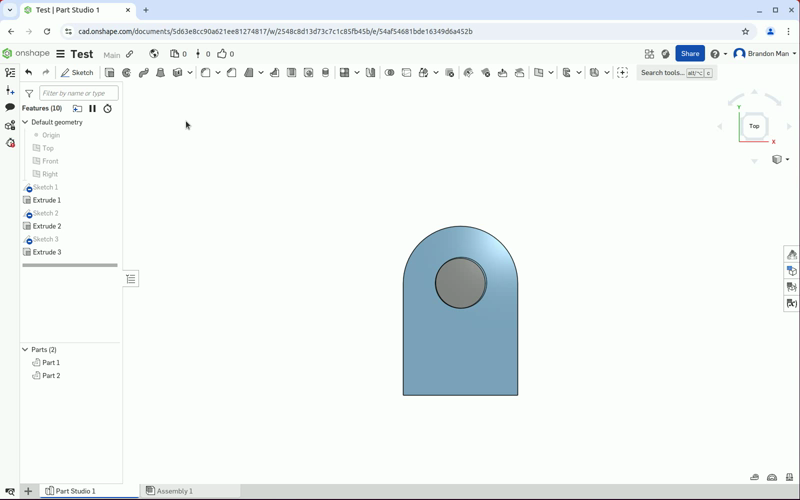
key(shift+7)
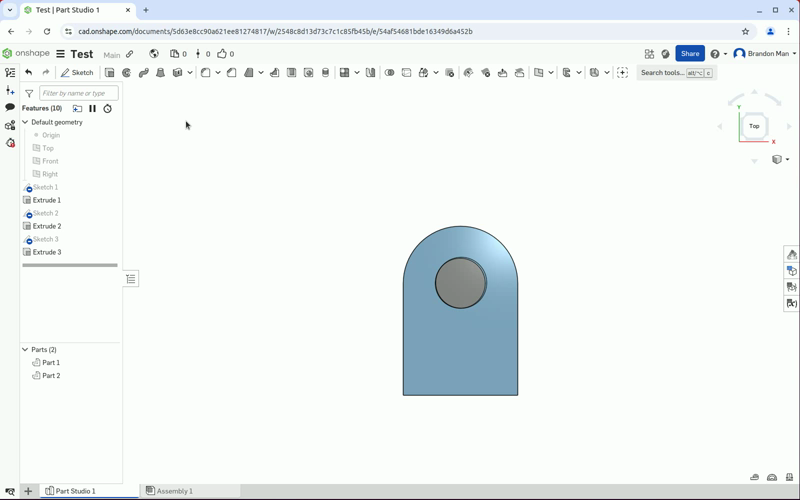
key(up, 3)
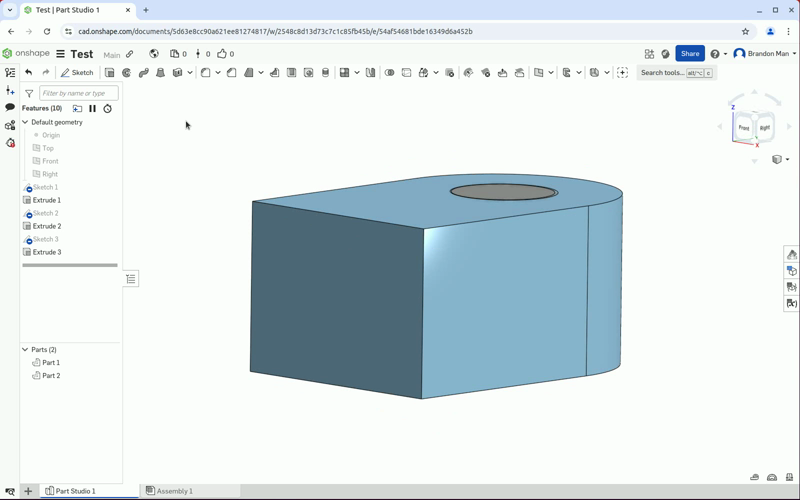
key(left, 3)
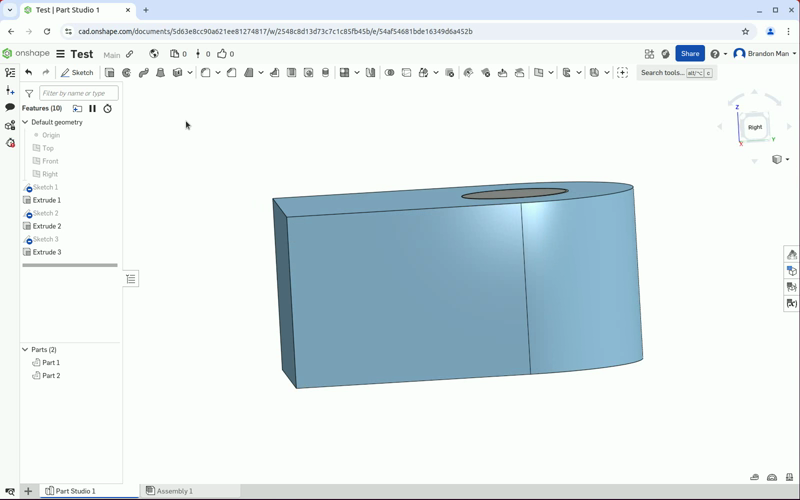
key(right, 3)
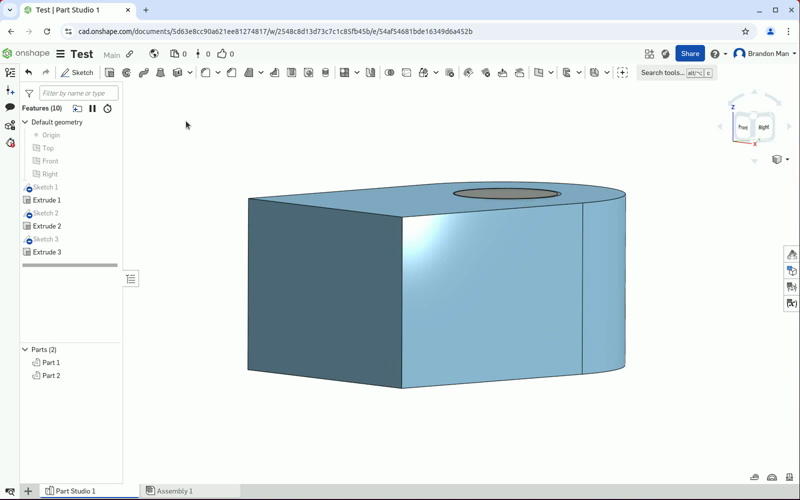
key(down, 3)
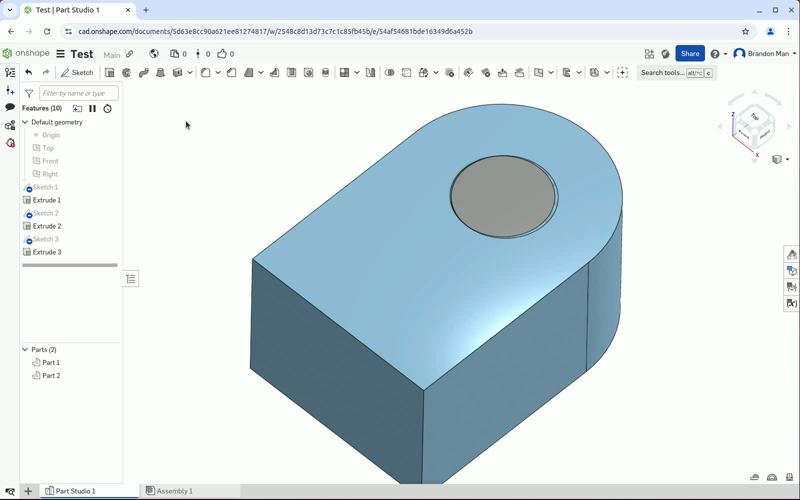
mouse_move(73, 189)
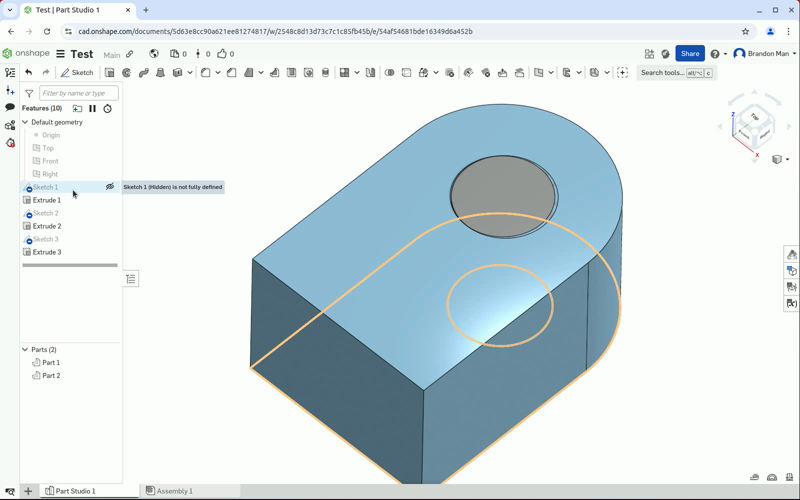
click(73, 189)